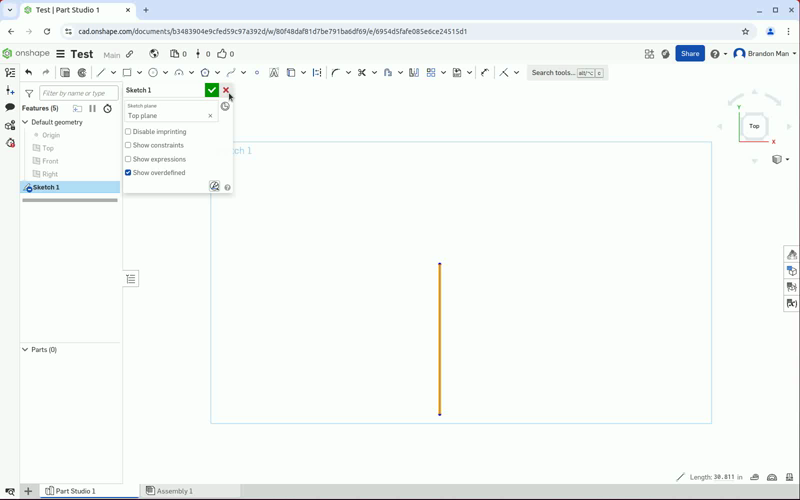
key(shift+h)
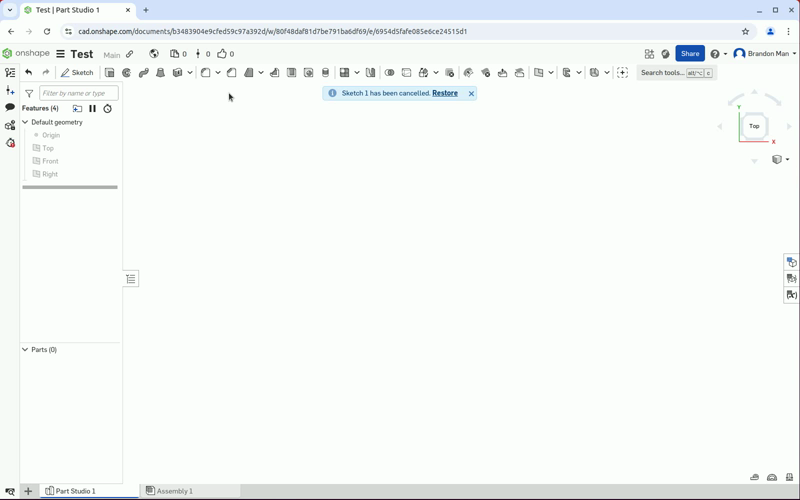
mouse_move(73, 352)
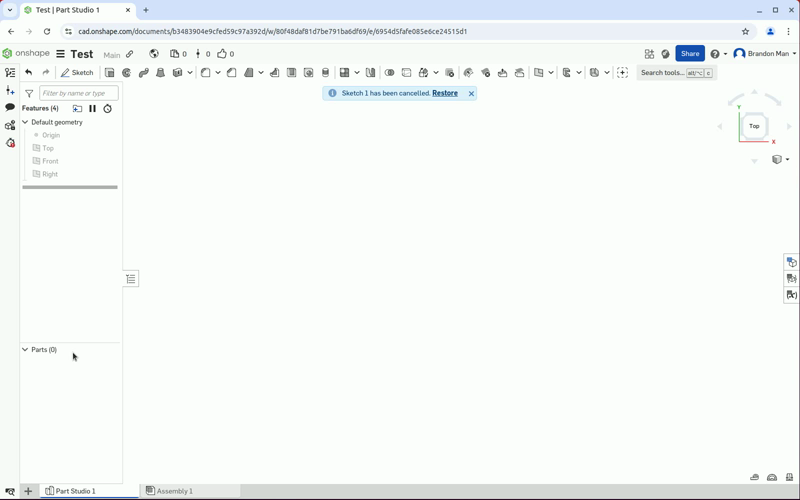
key(y)
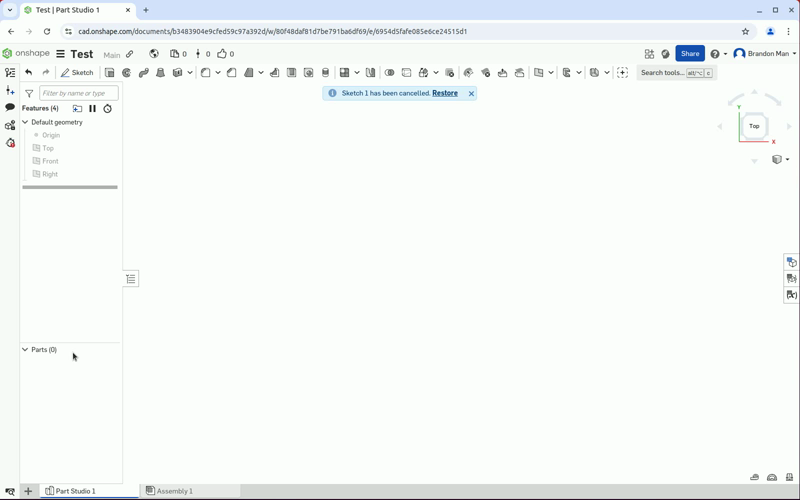
key(shift+p)
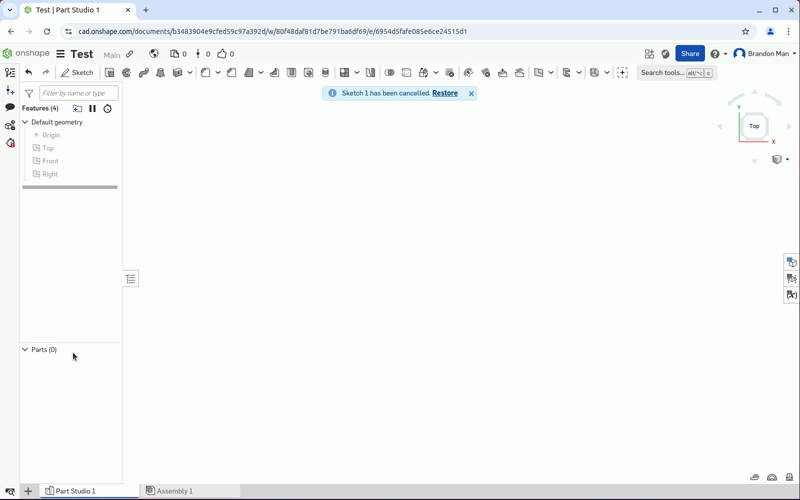
key(space)
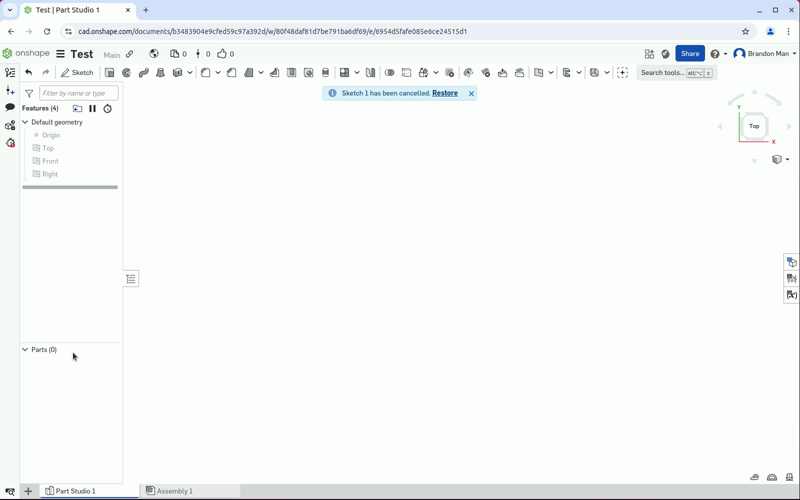
key_down(shift)
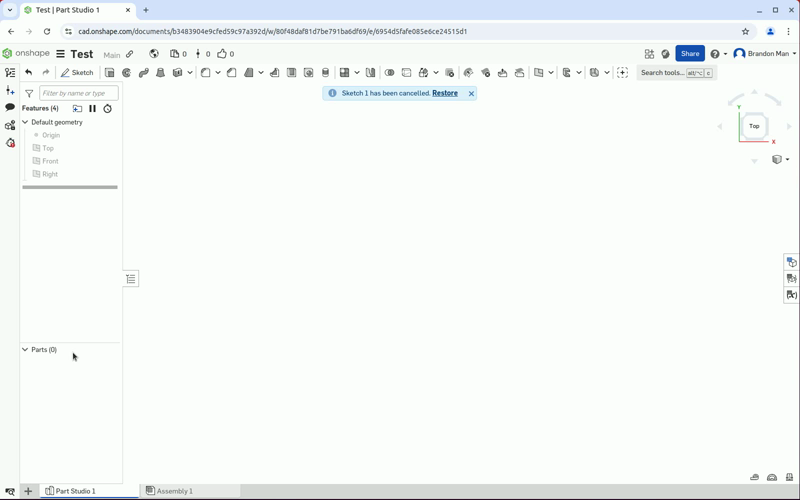
key(up)
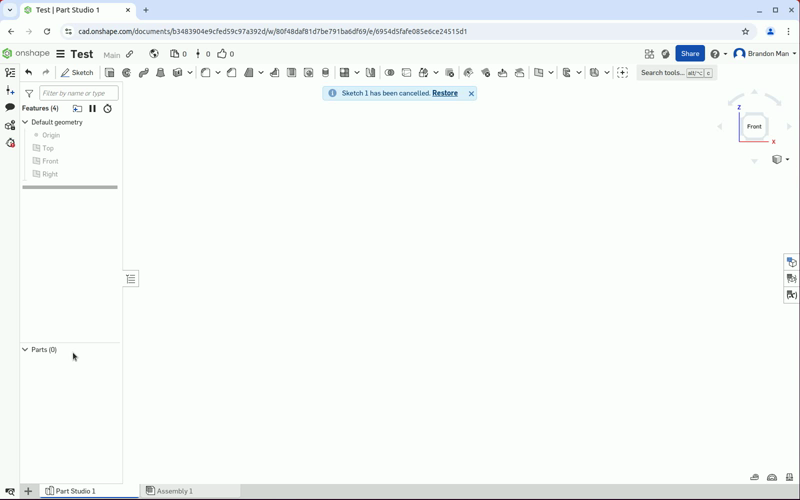
key_up(shift)
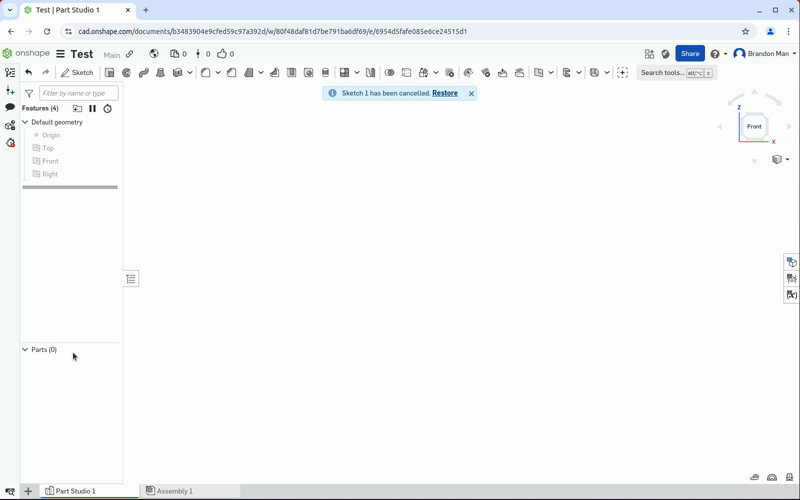
key(space)
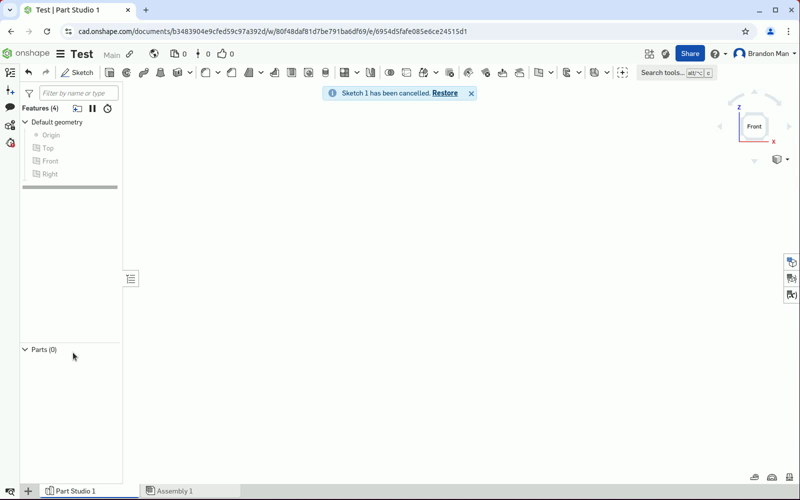
key_down(shift)
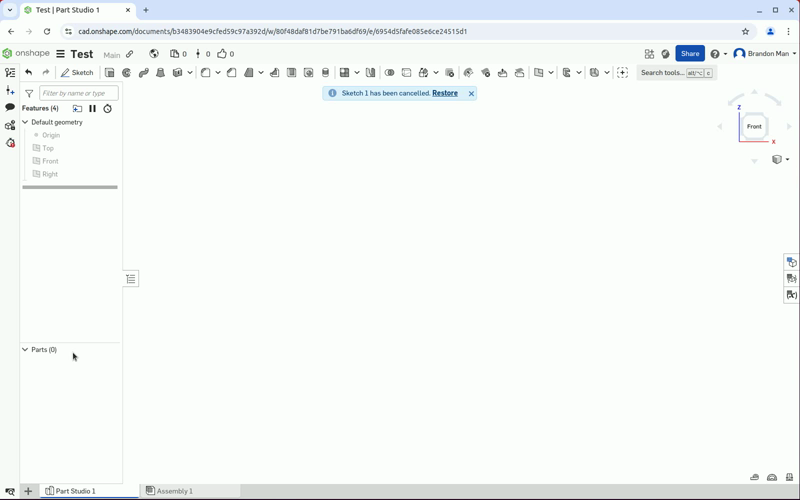
key(left)
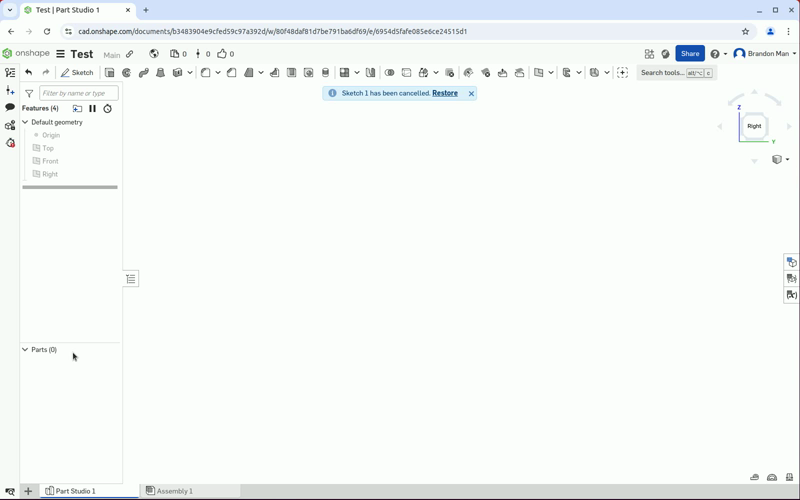
key_up(shift)
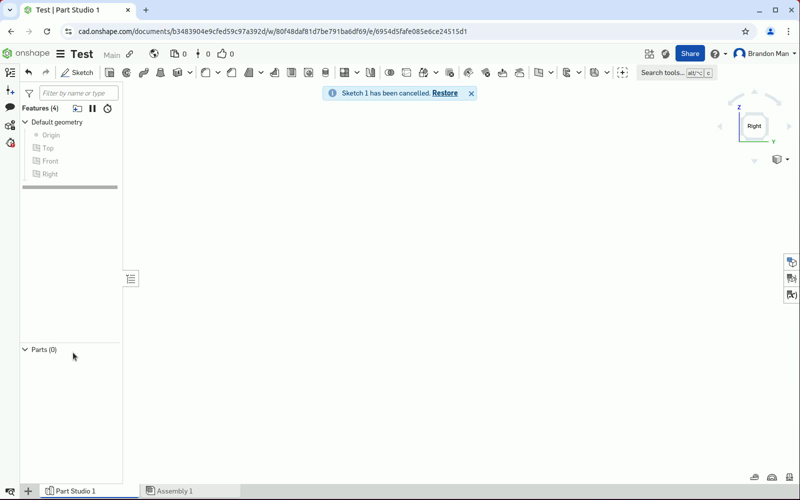
mouse_move(73, 352)
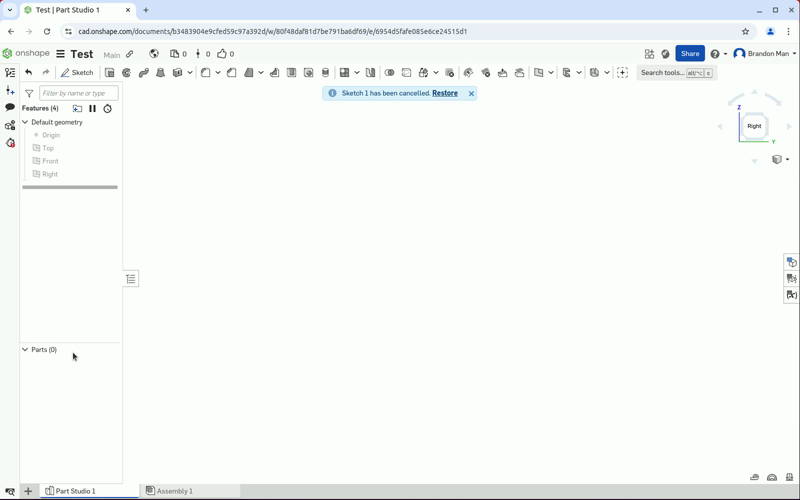
key(shift+y)
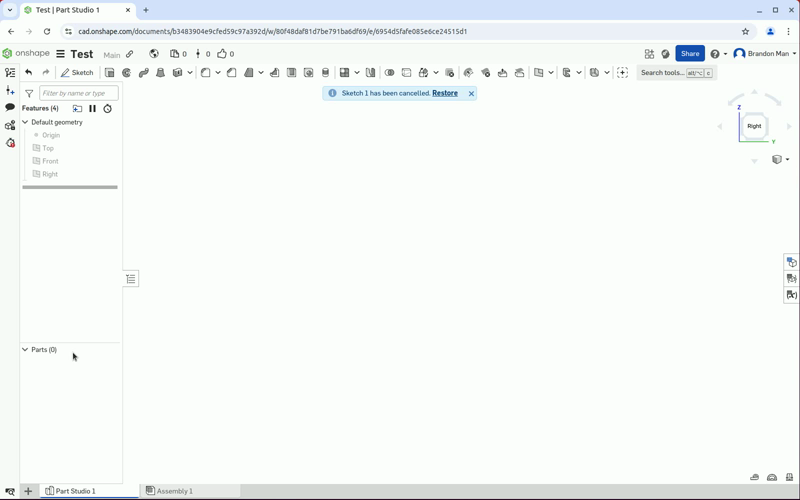
key(shift+s)
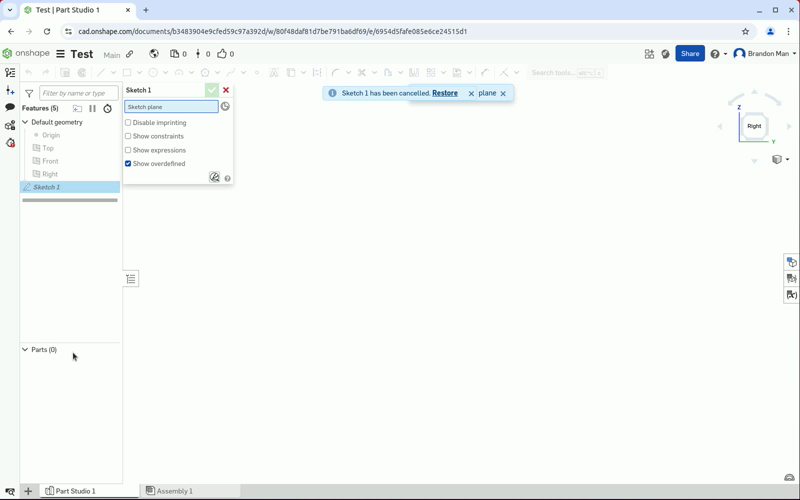
mouse_move(73, 176)
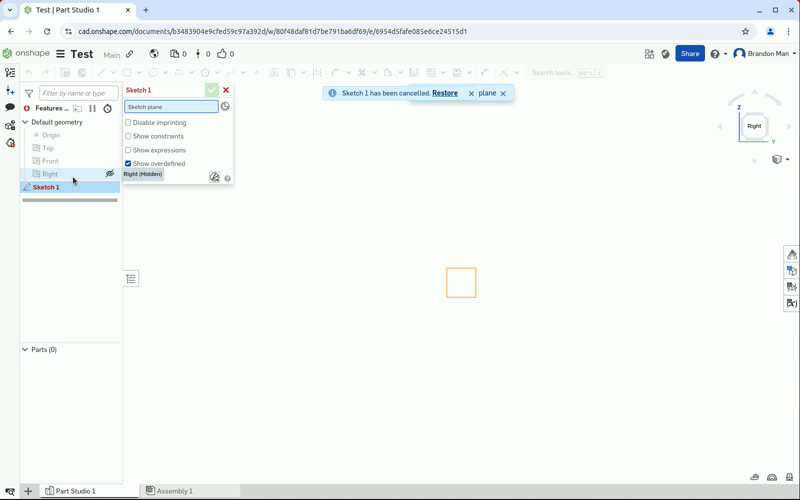
click(73, 176)
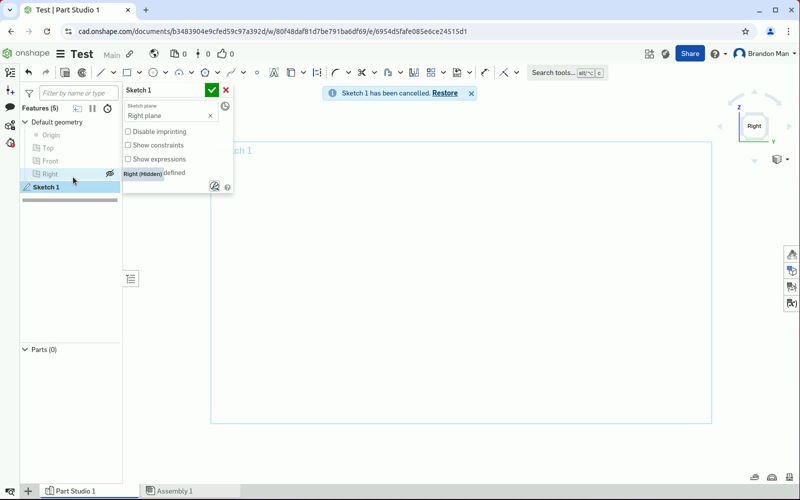
mouse_move(73, 352)
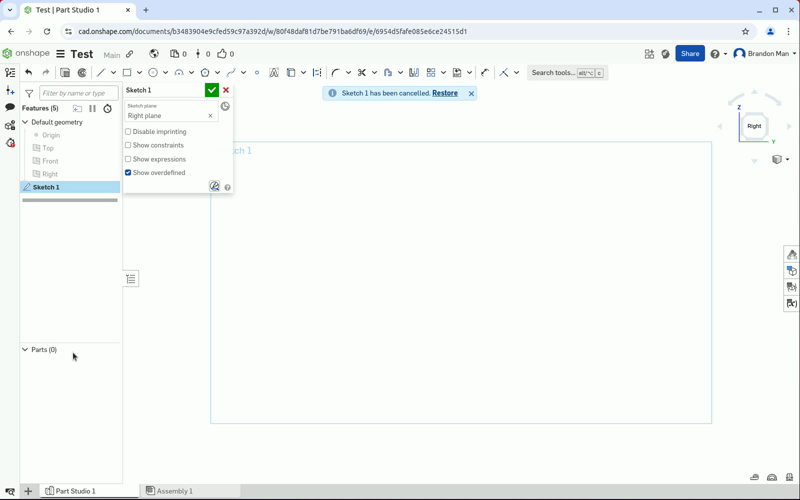
key(y)
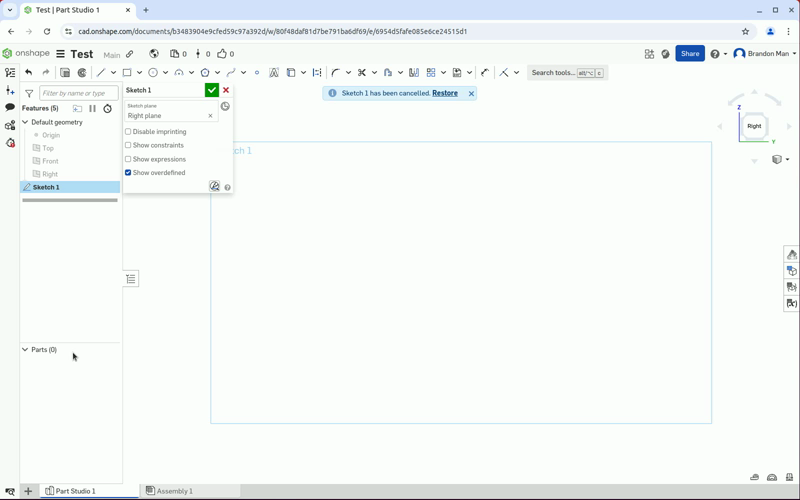
key(c)
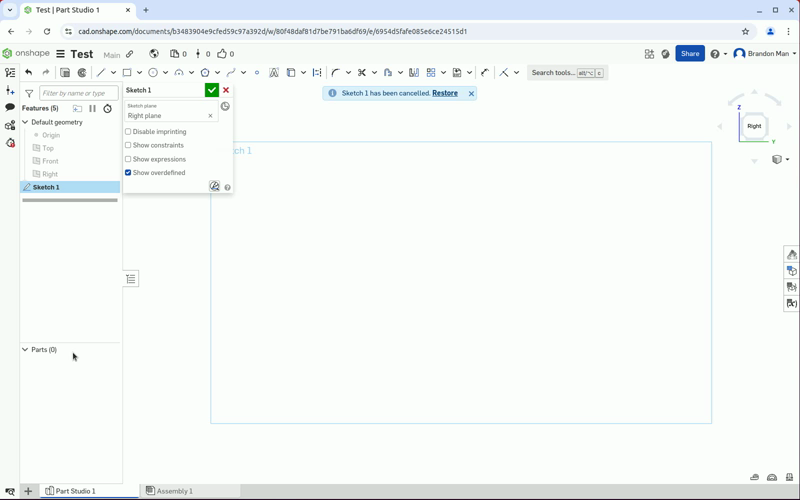
key_down(shift)
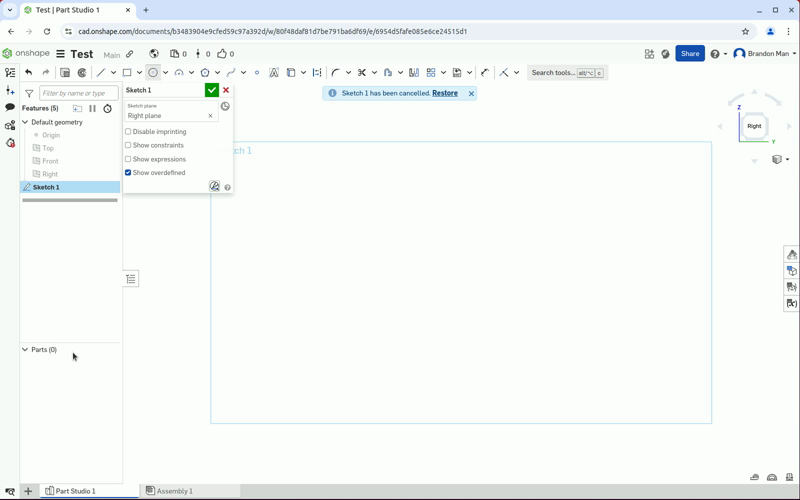
mouse_move(461, 282)
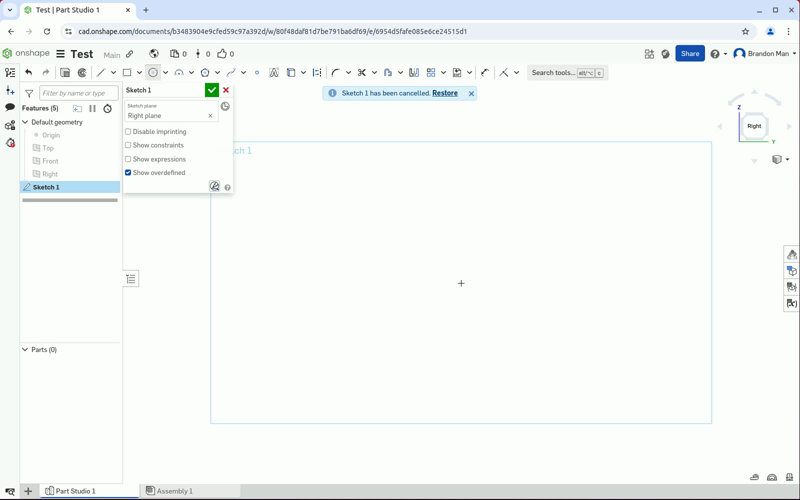
click(461, 282)
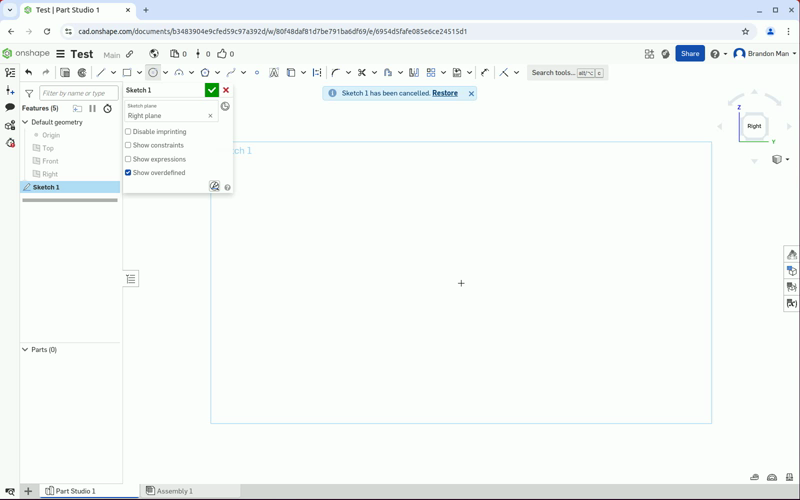
key_up(shift)
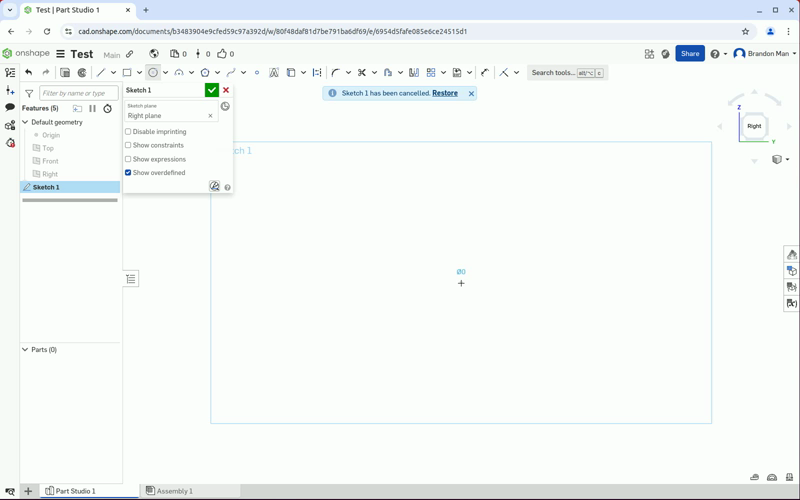
mouse_move(574, 282)
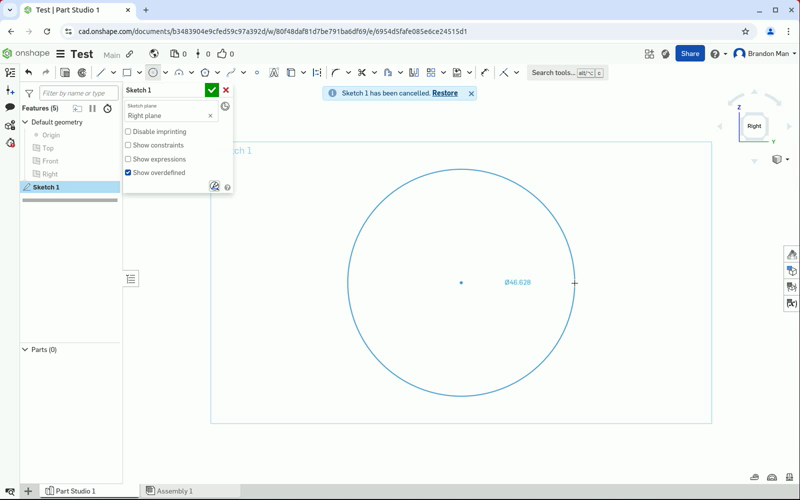
click(574, 282)
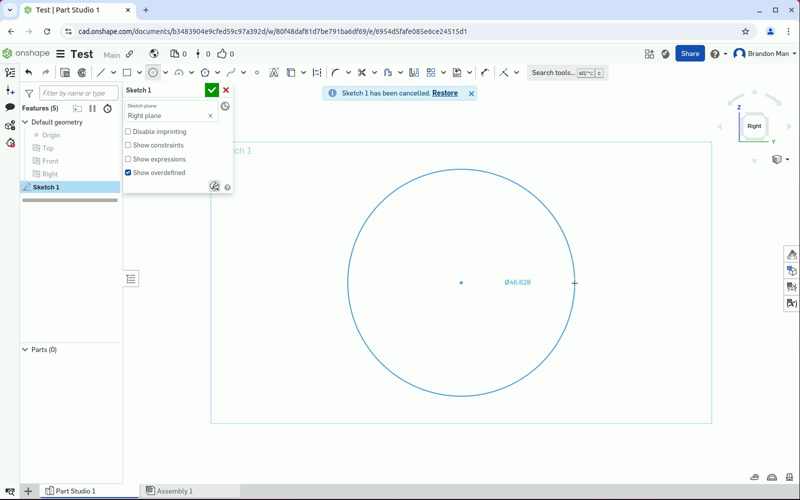
key(esc)
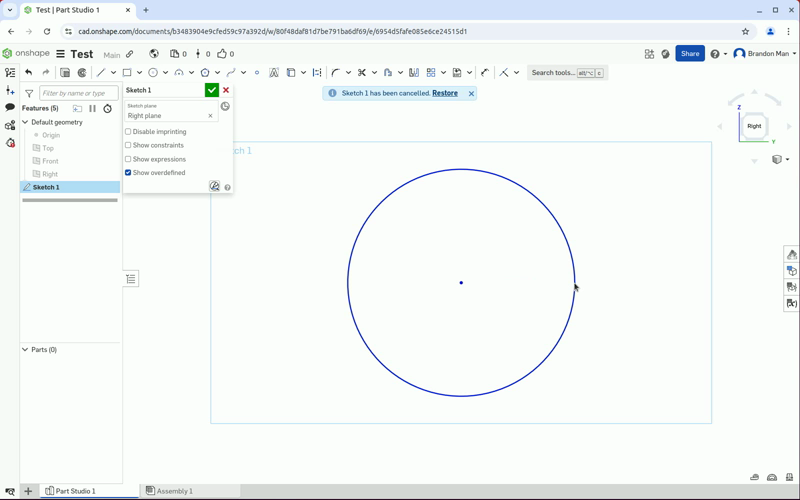
mouse_move(399, 253)
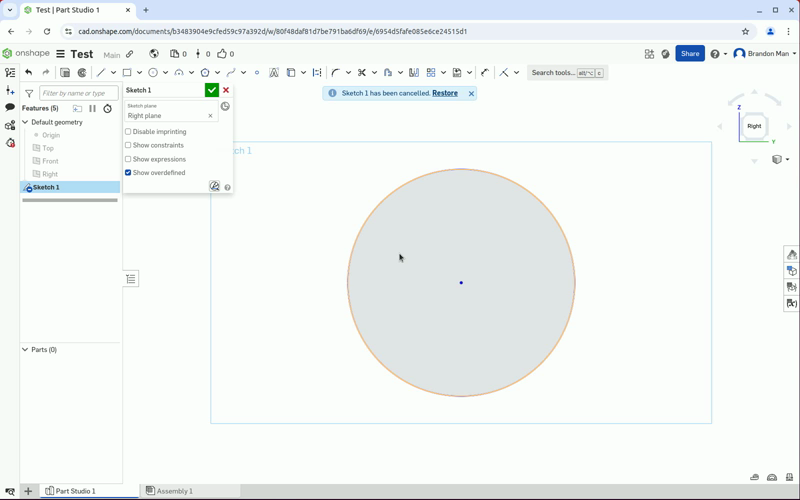
click(399, 253)
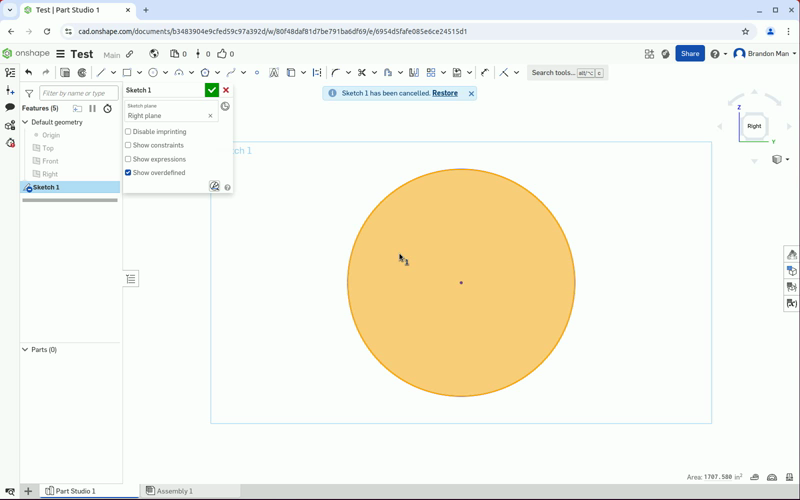
mouse_move(73, 352)
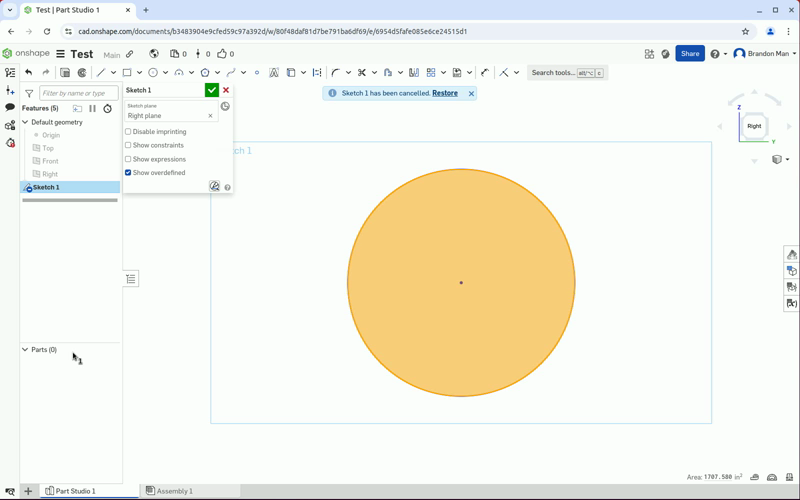
key(shift+y)
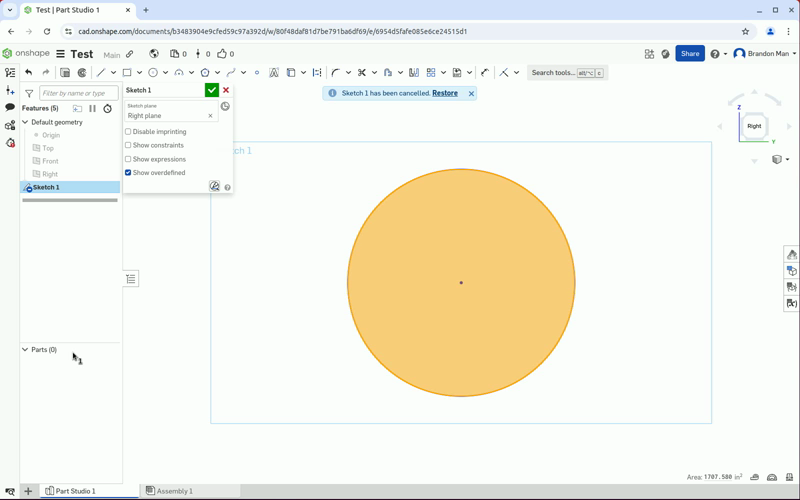
key(shift+e)
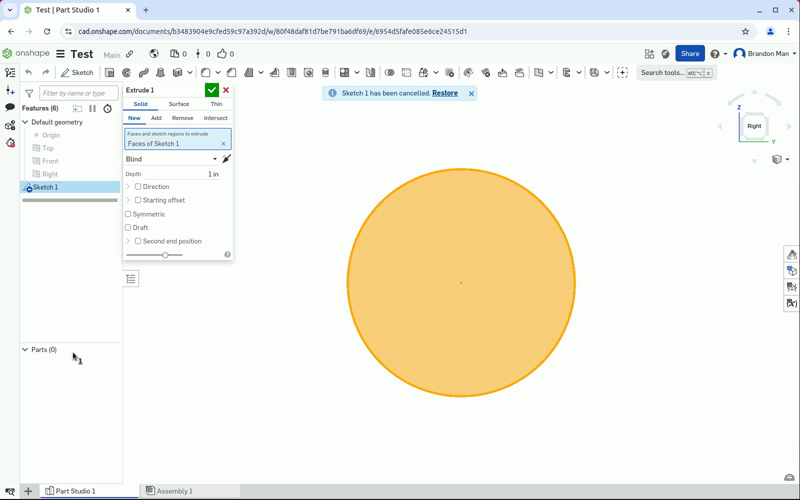
mouse_move(143, 106)
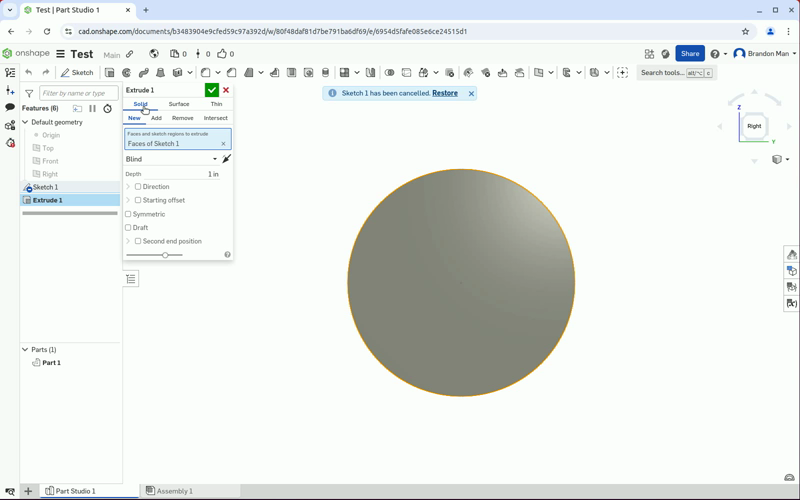
click(143, 106)
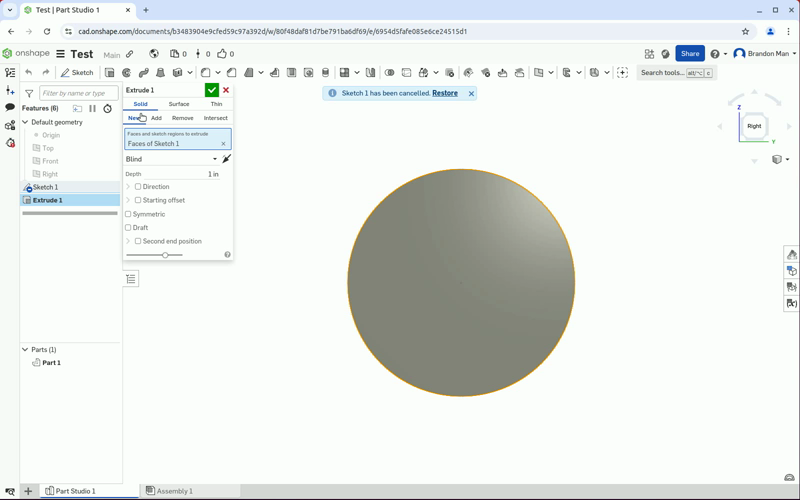
mouse_move(137, 120)
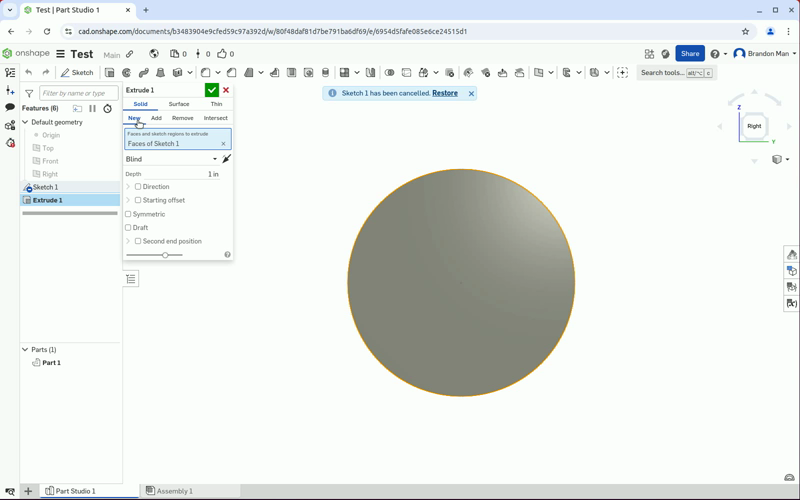
click(137, 120)
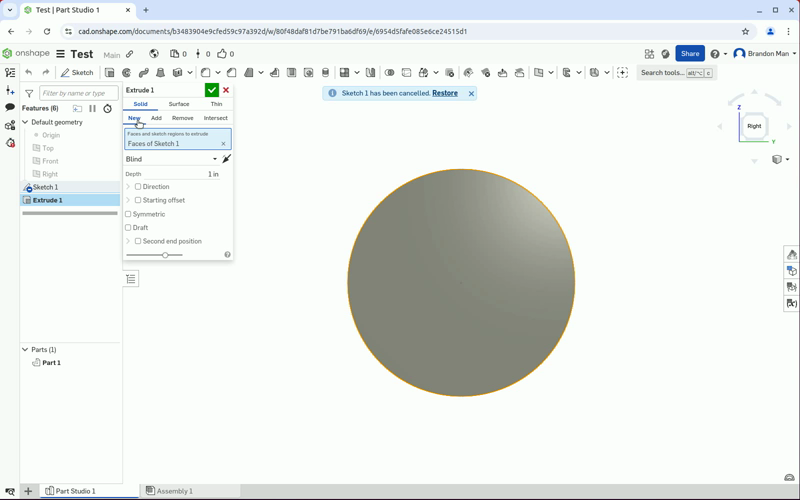
key(tab, 4)
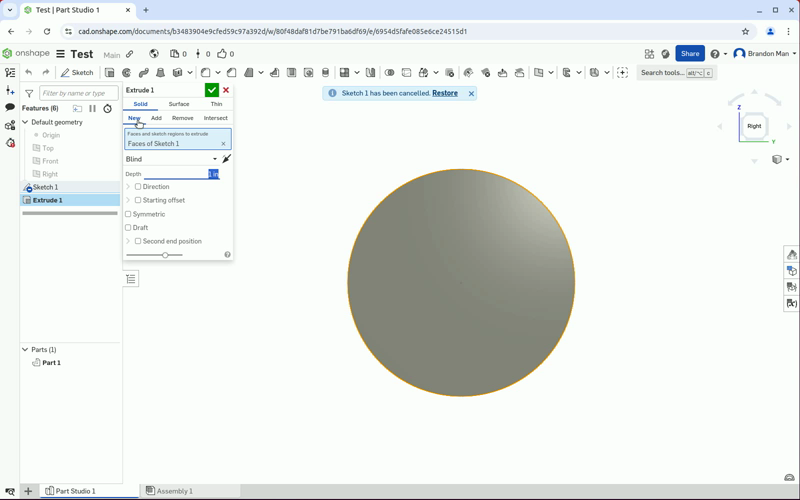
text(11.554)
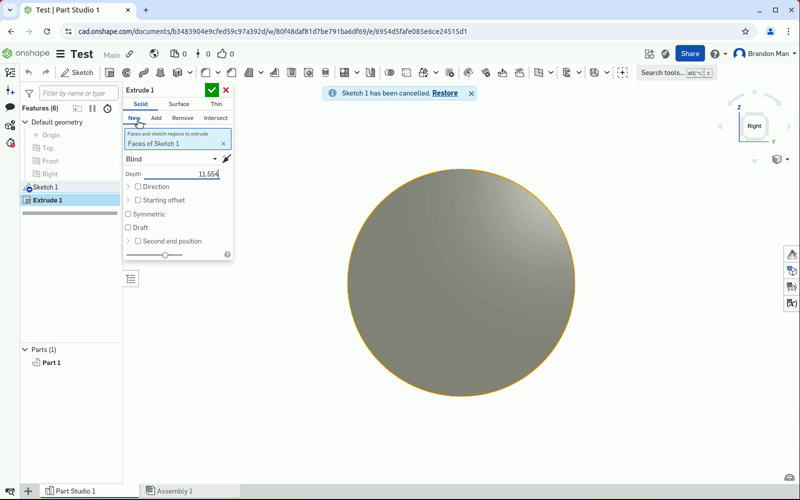
key(tab, 3)
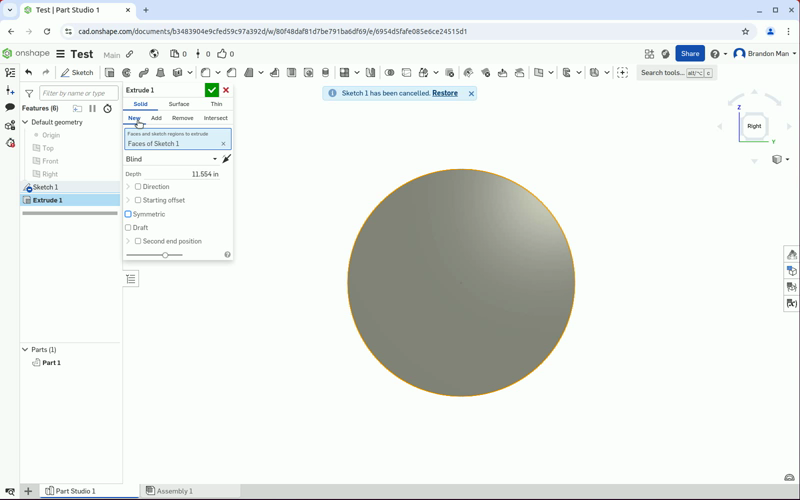
key(space)
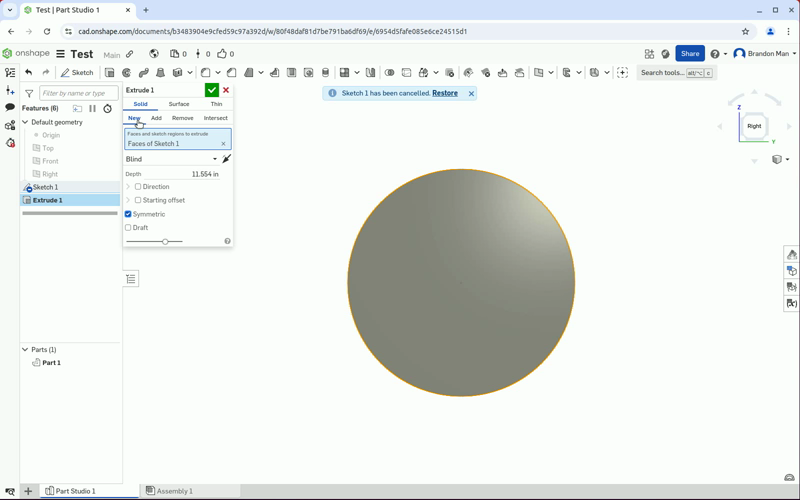
key(enter)
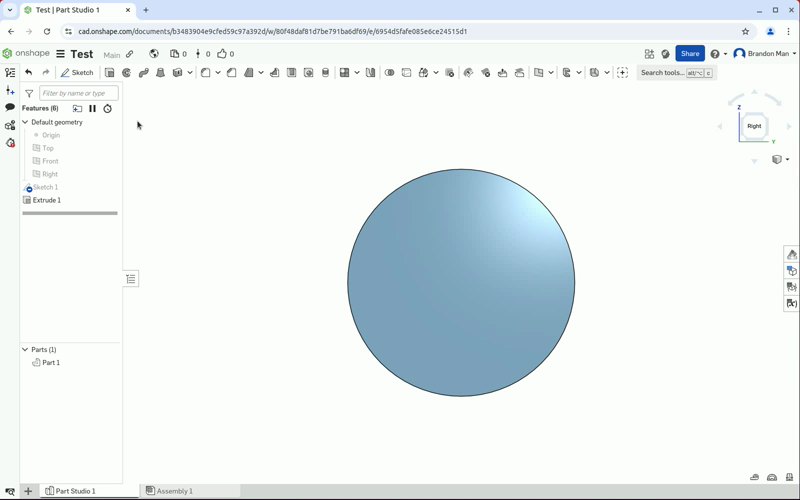
key(shift+h)
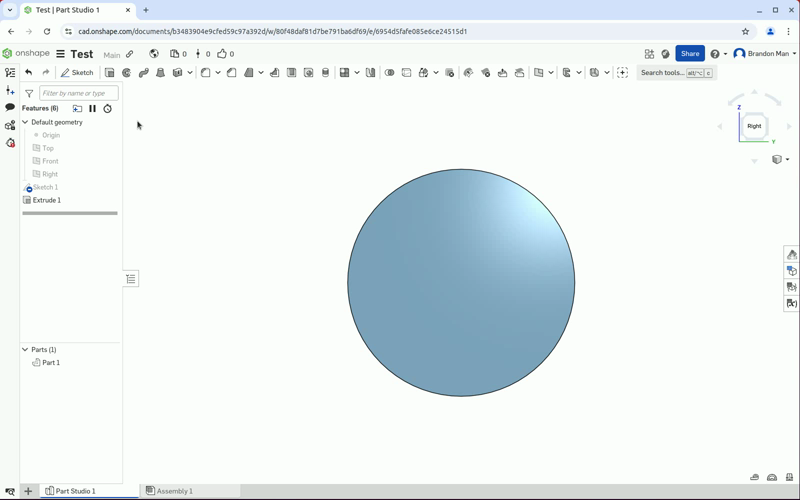
key(shift+h)
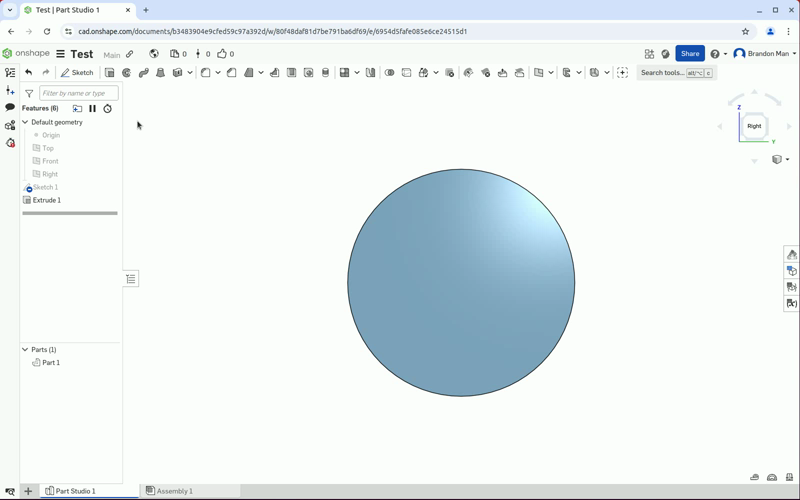
mouse_move(73, 189)
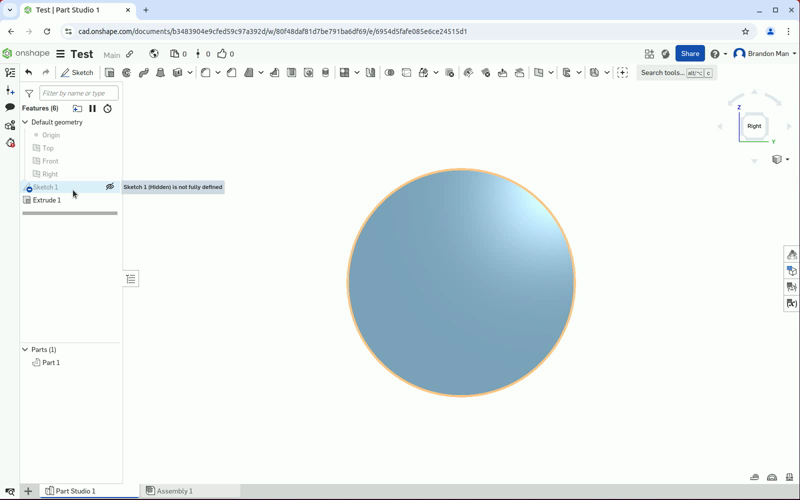
click(73, 189)
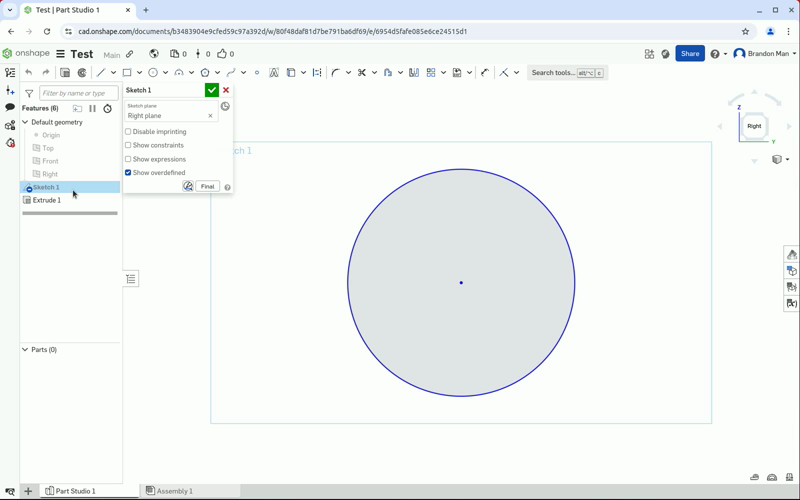
mouse_move(229, 92)
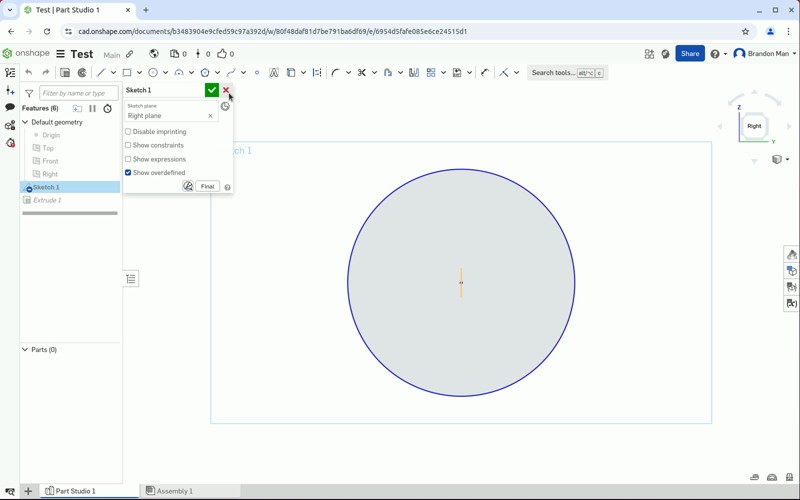
click(229, 92)
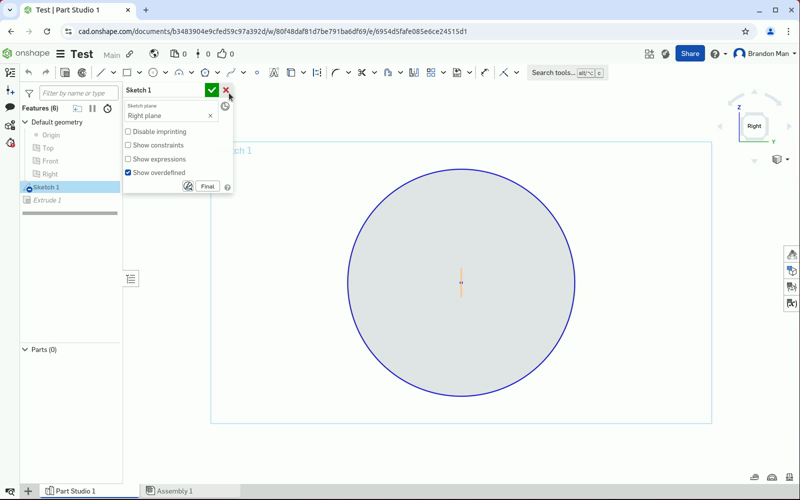
key(shift+s)
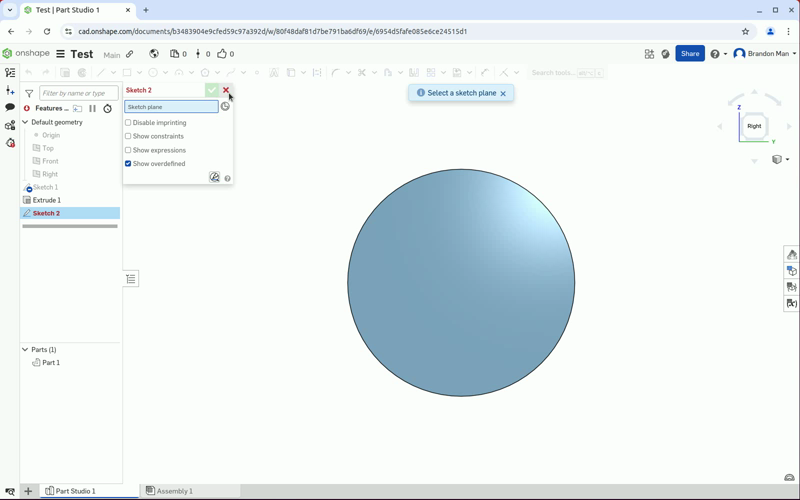
mouse_move(73, 176)
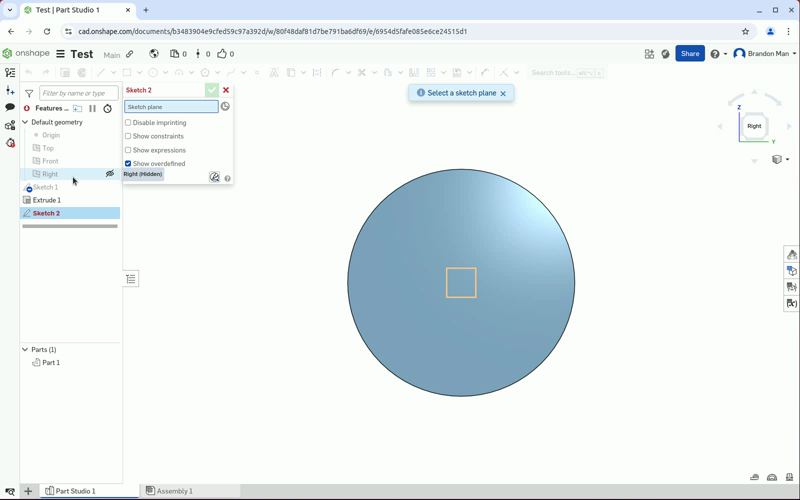
click(73, 176)
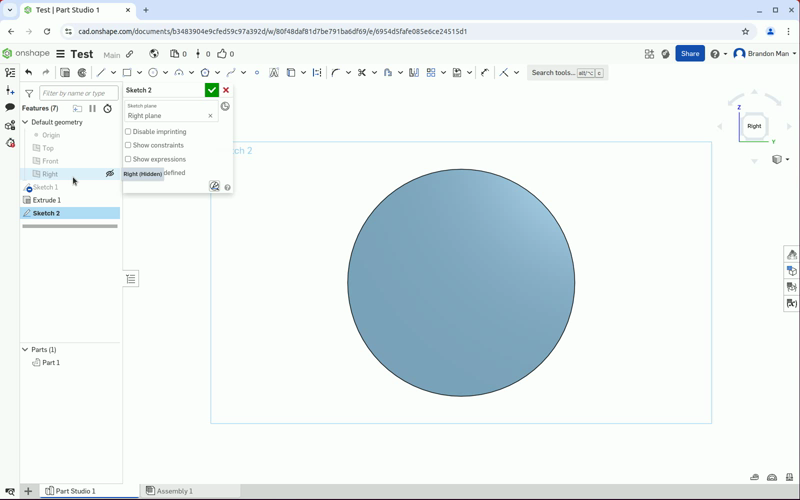
mouse_move(73, 352)
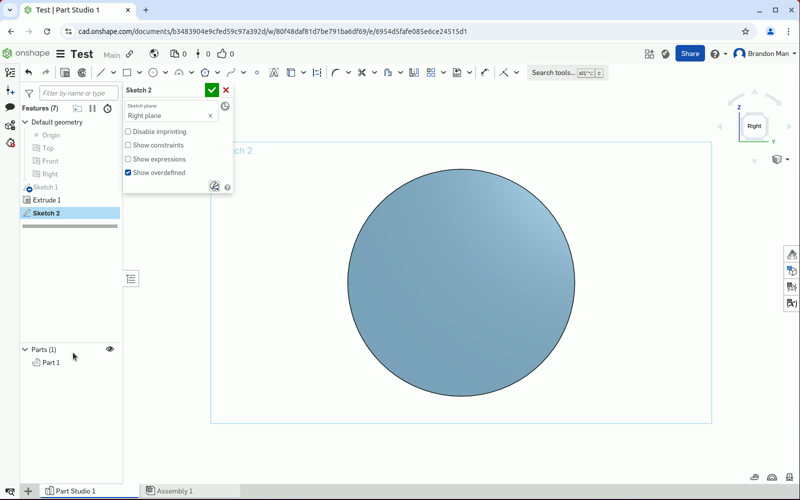
key(y)
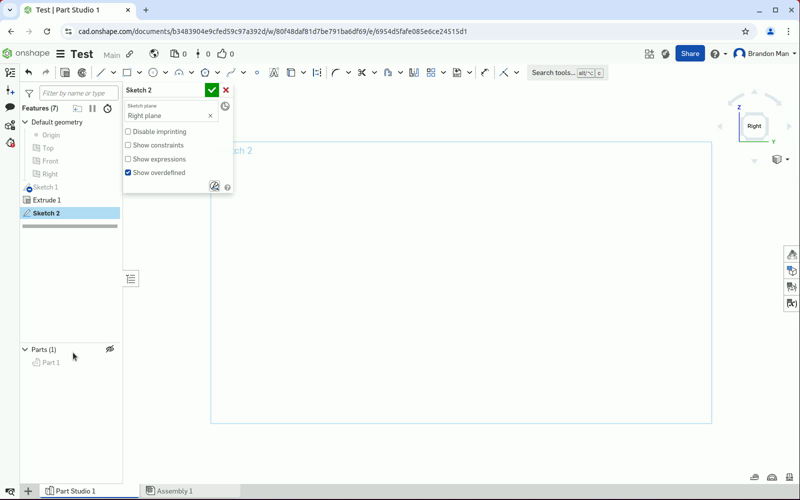
key(c)
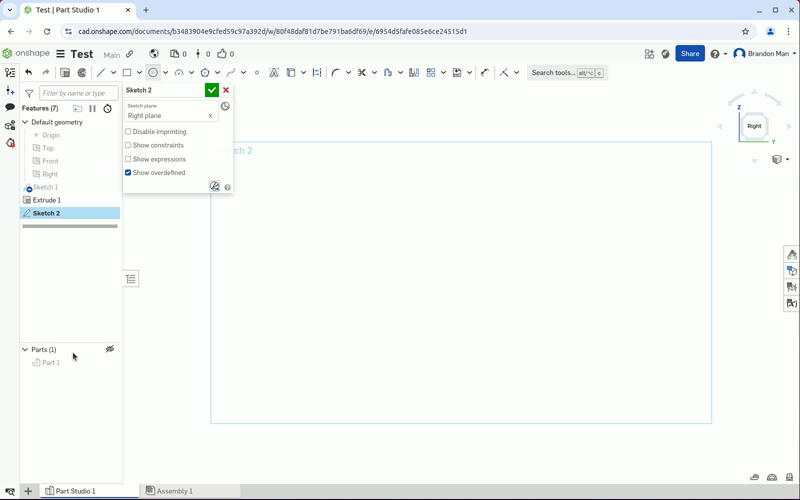
key_down(shift)
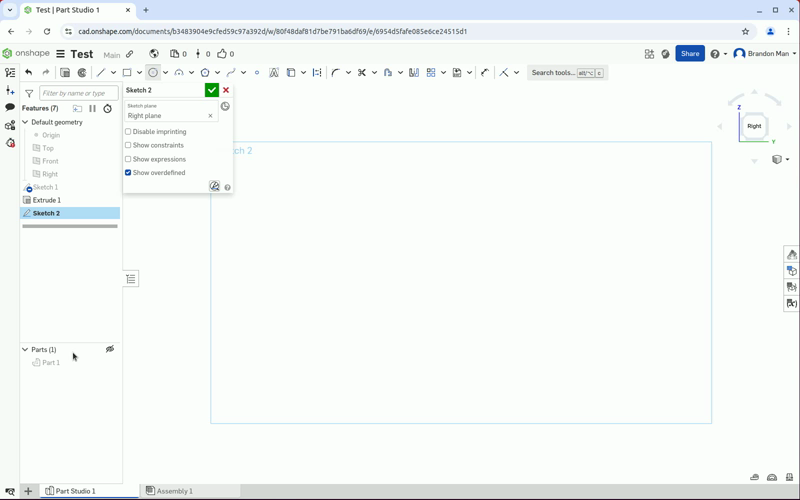
mouse_move(461, 282)
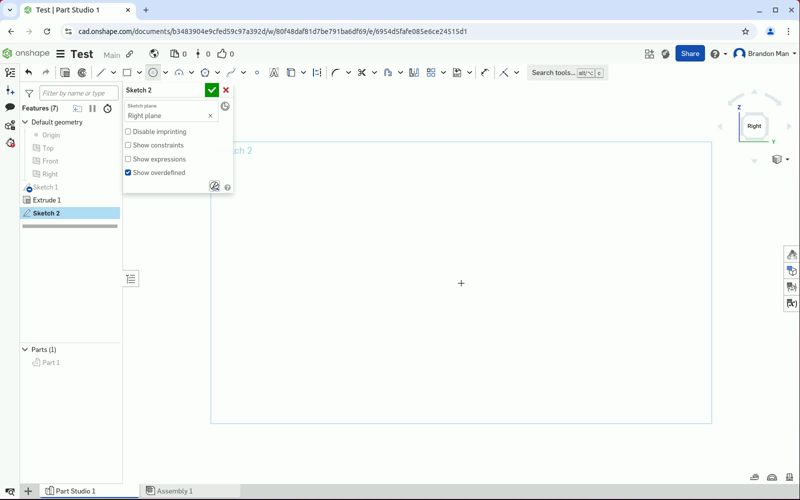
click(461, 282)
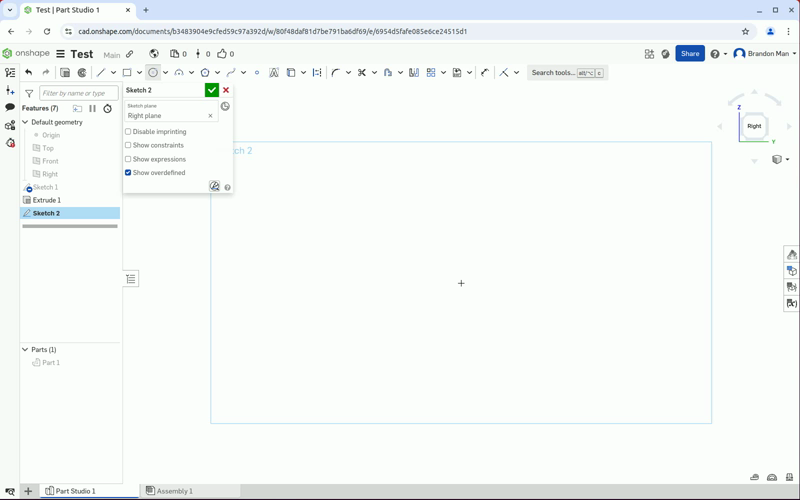
key_up(shift)
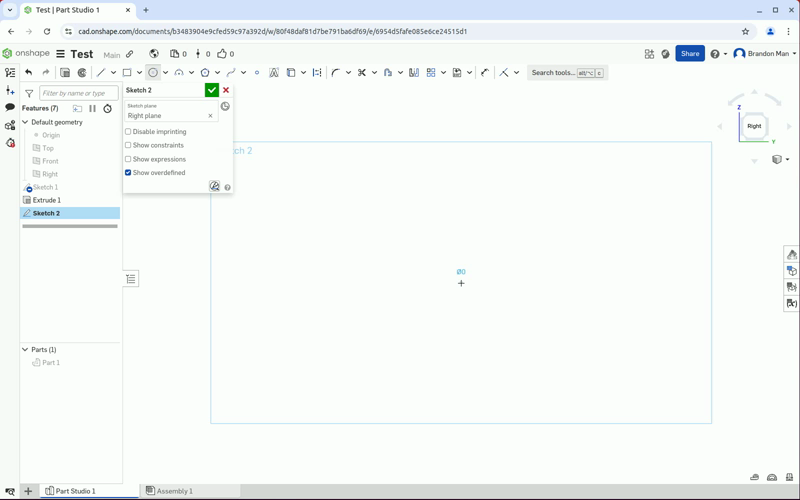
mouse_move(574, 282)
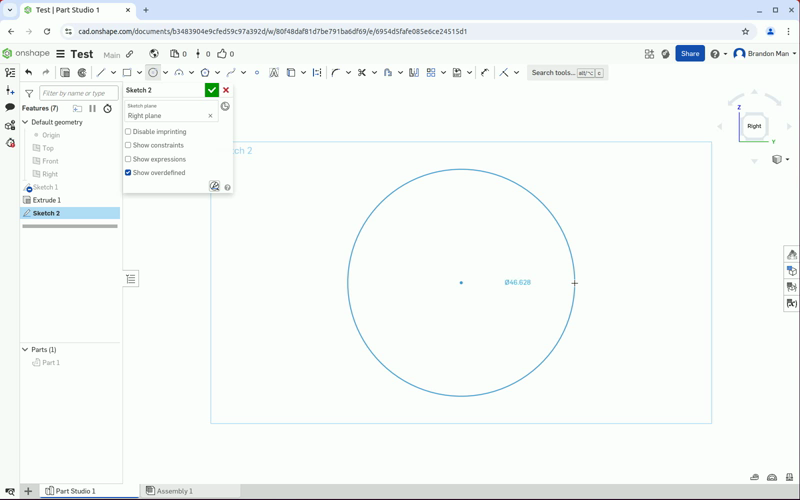
click(574, 282)
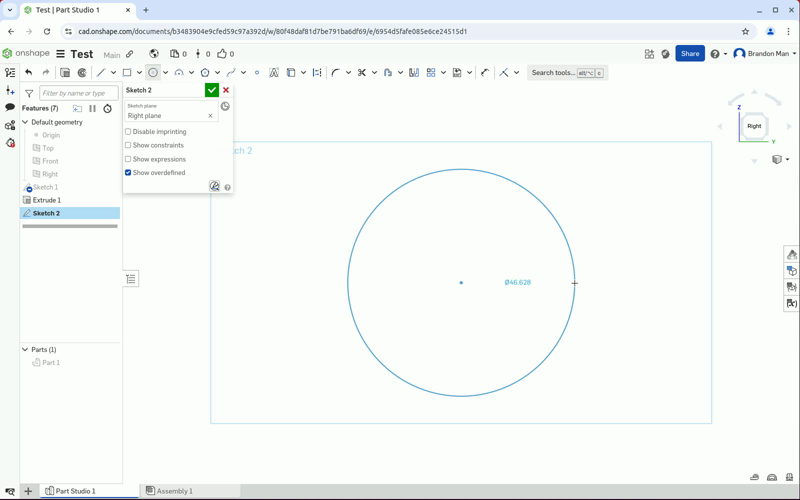
key(esc)
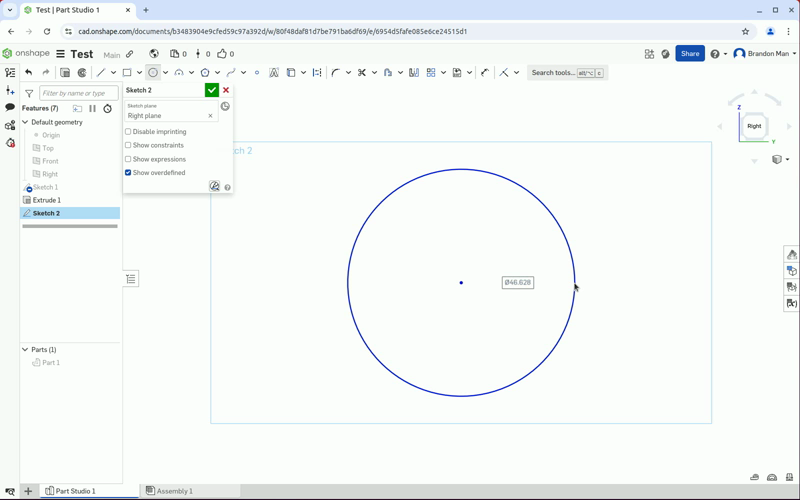
key(c)
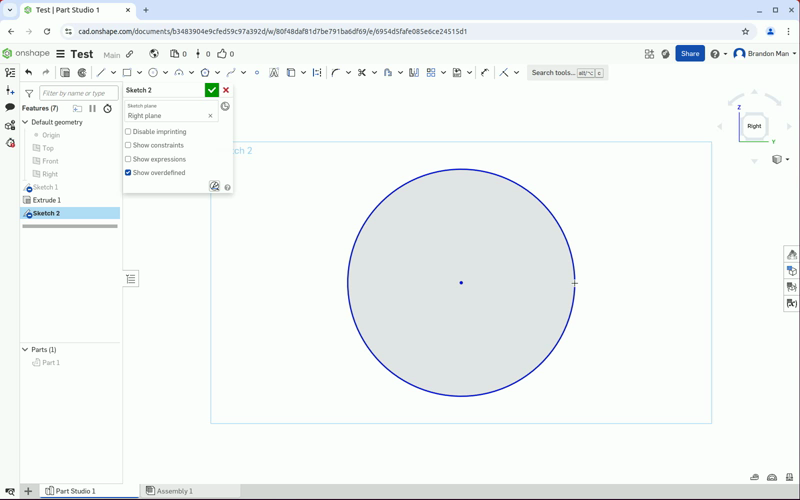
key_down(shift)
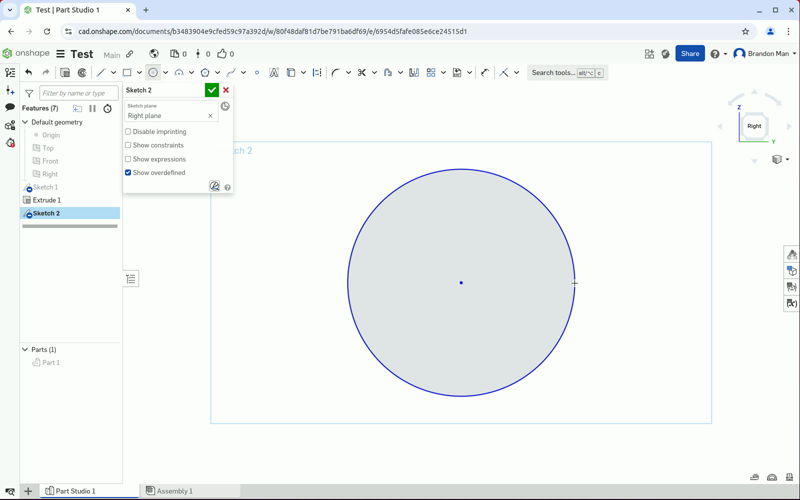
mouse_move(461, 282)
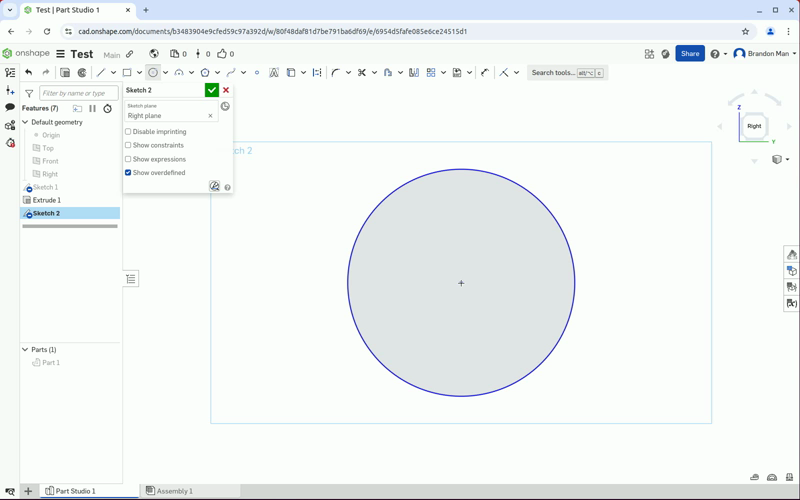
click(461, 282)
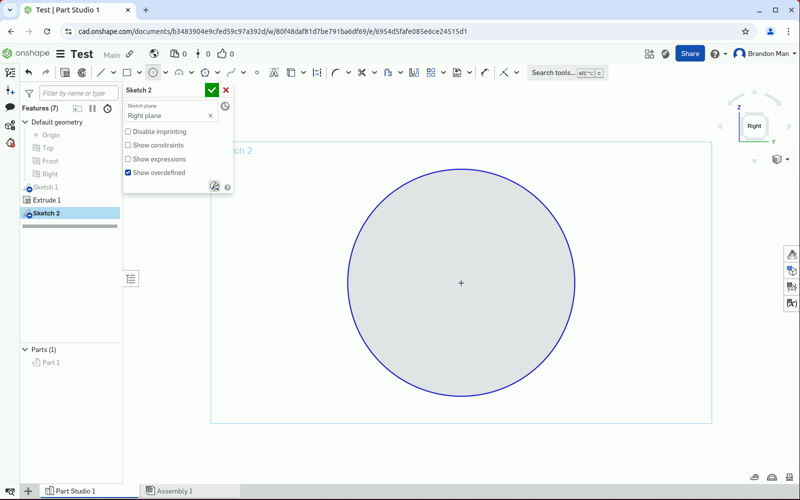
key_up(shift)
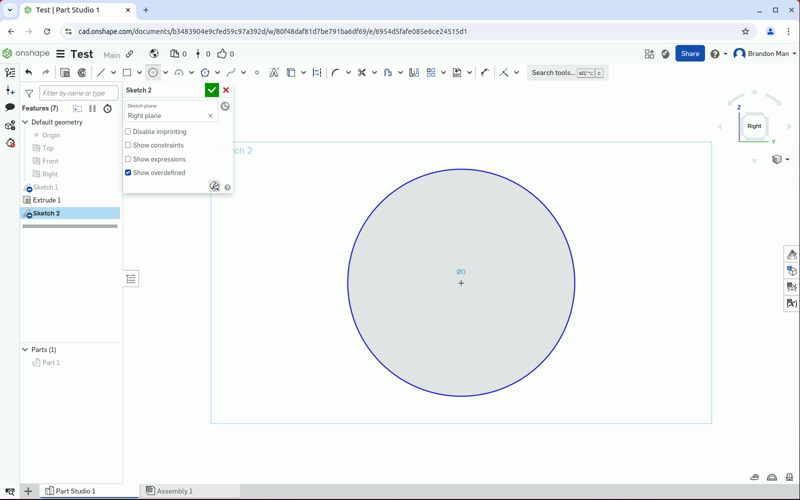
mouse_move(546, 282)
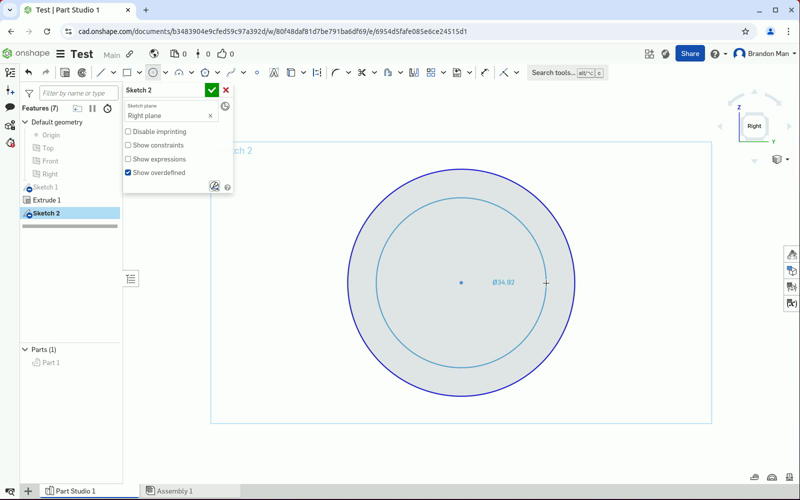
click(546, 282)
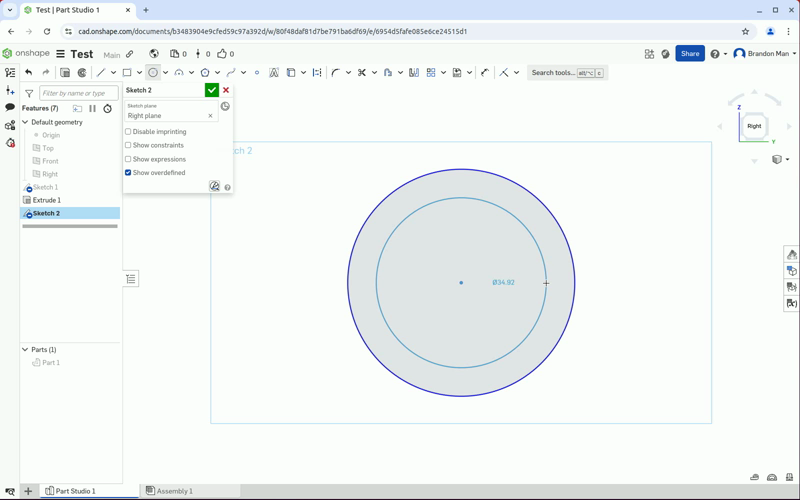
key(esc)
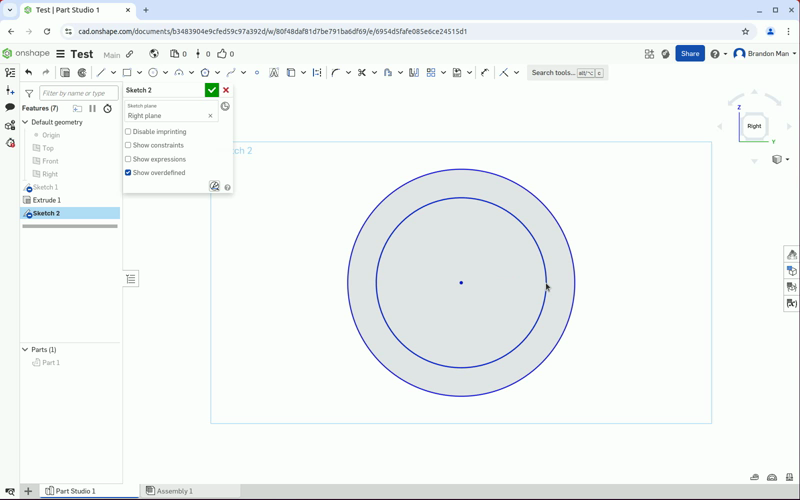
mouse_move(557, 313)
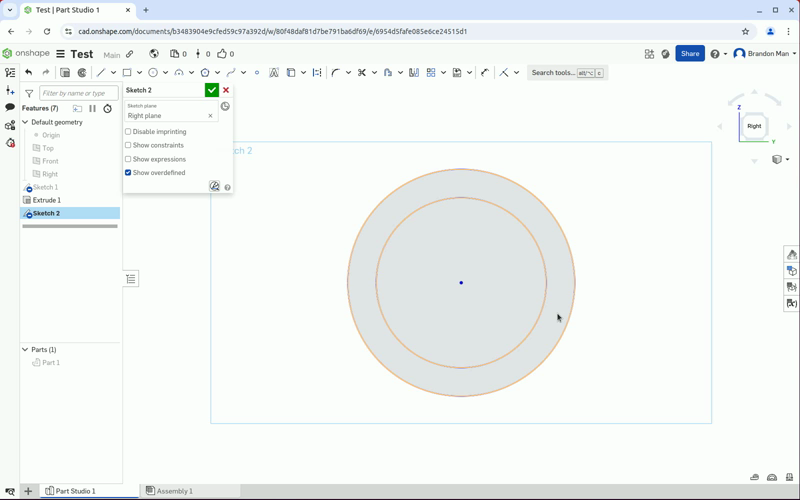
click(557, 313)
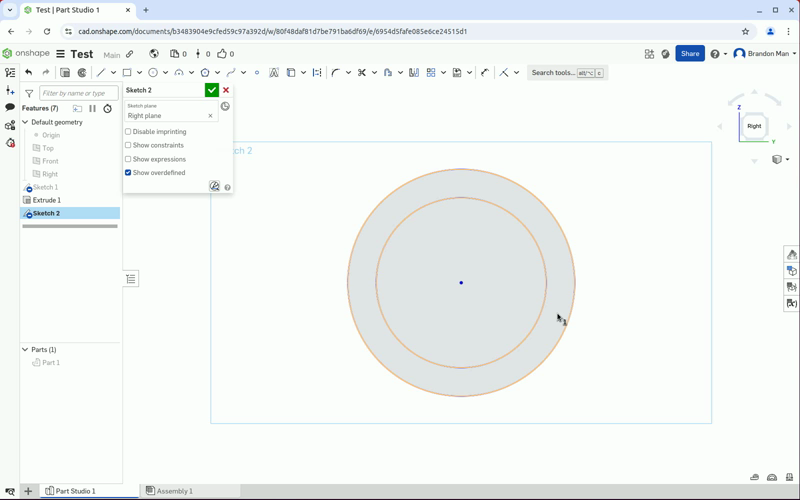
mouse_move(73, 352)
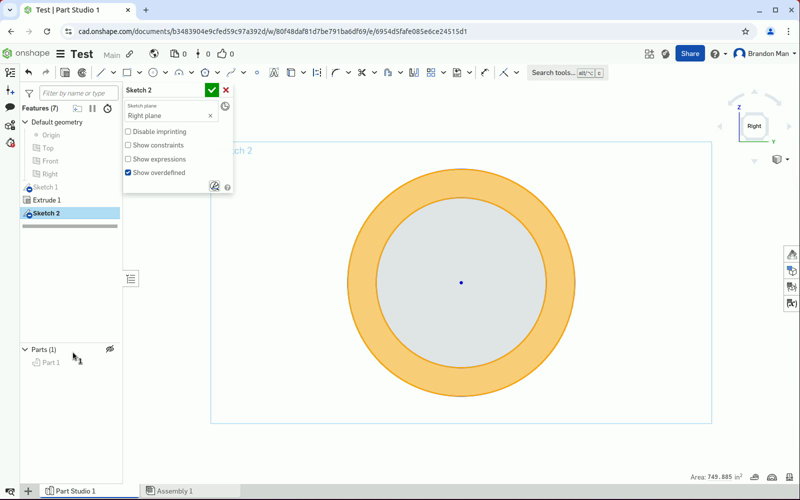
key(shift+y)
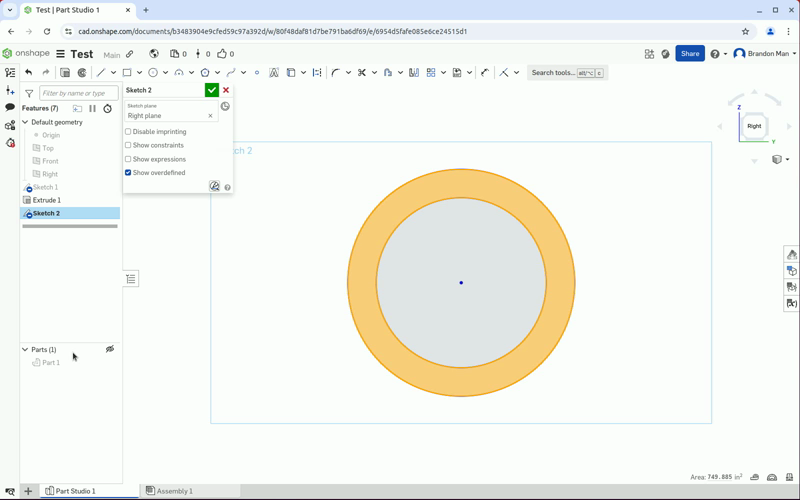
key(shift+e)
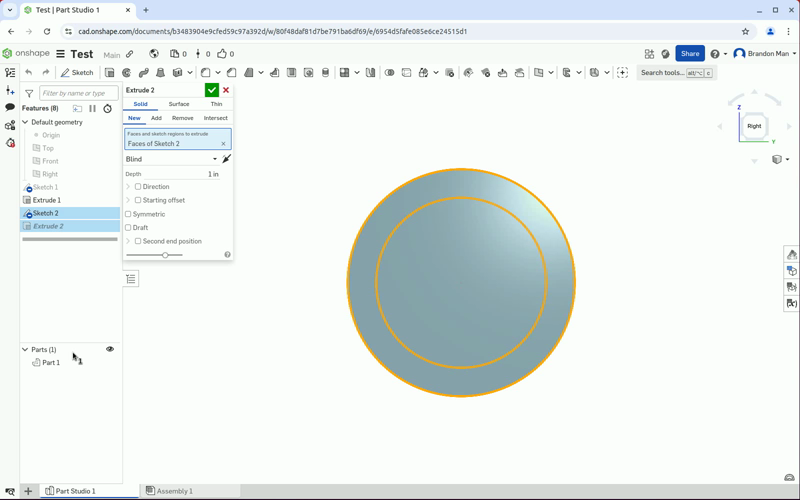
mouse_move(143, 106)
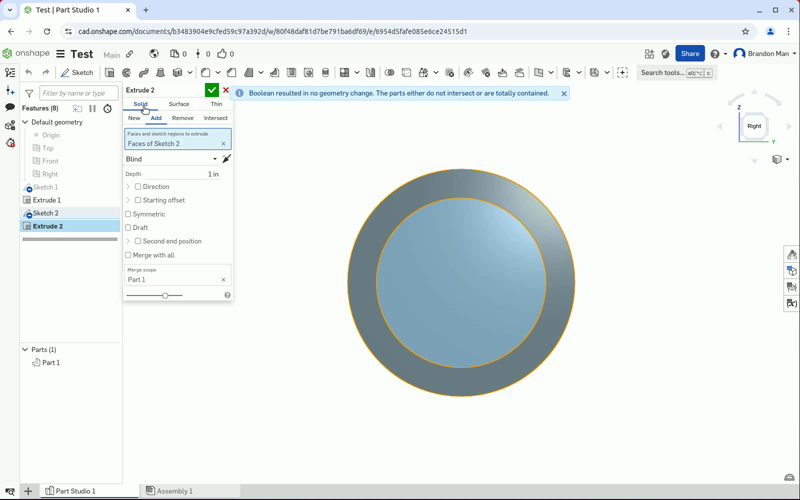
click(143, 106)
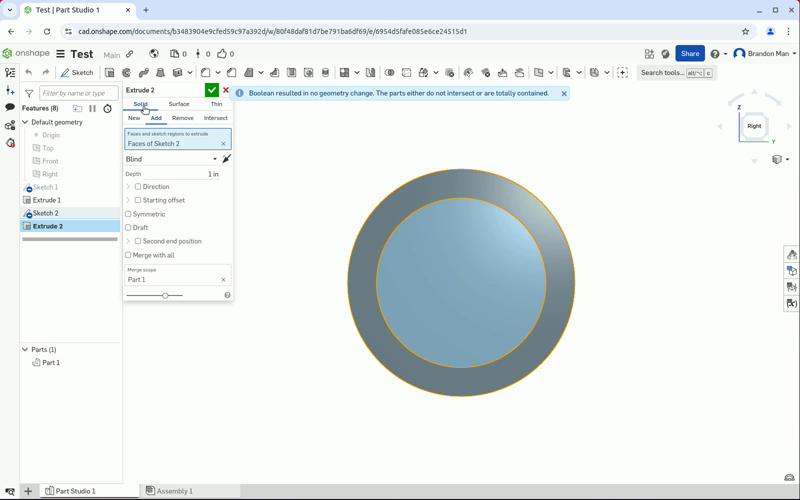
mouse_move(186, 120)
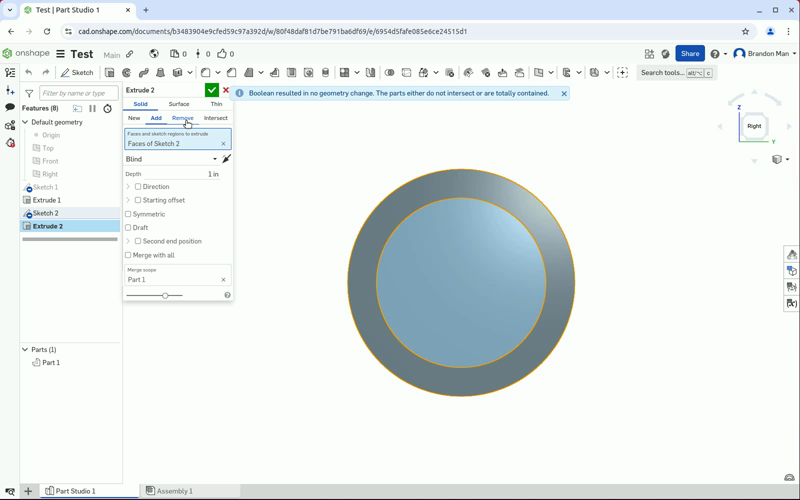
click(186, 120)
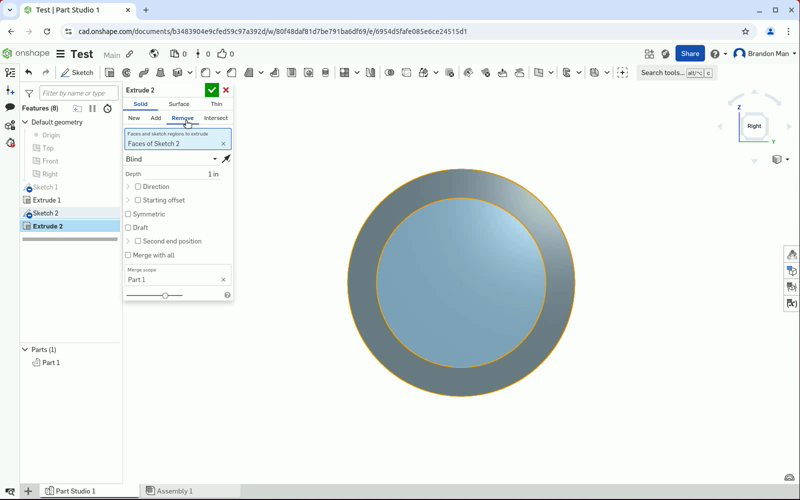
key(tab, 4)
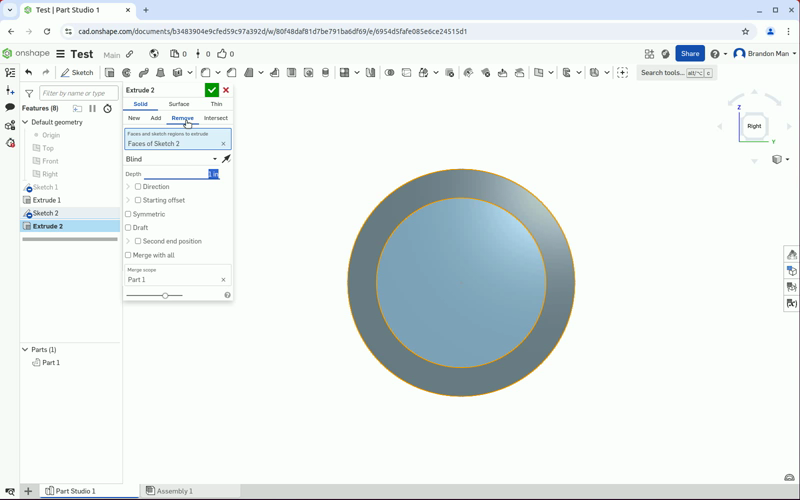
text(4.814)
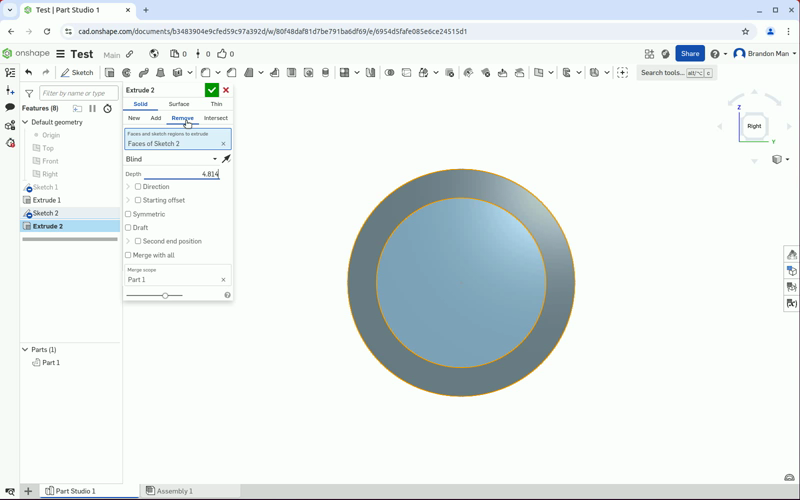
key(tab, 3)
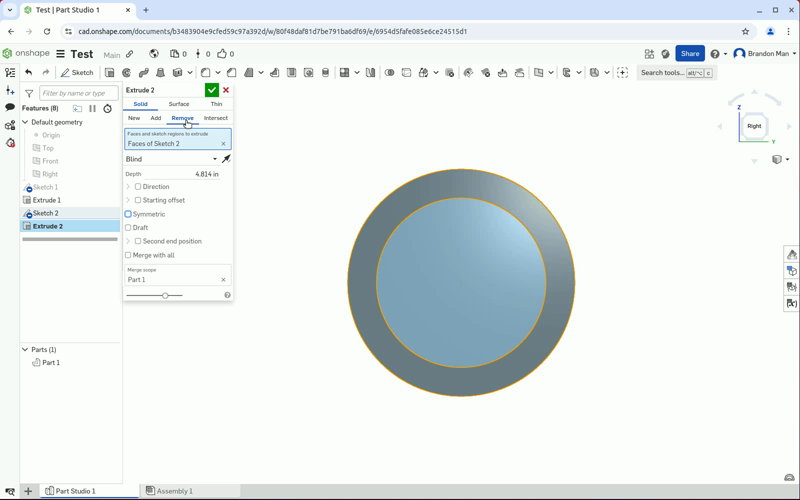
key(space)
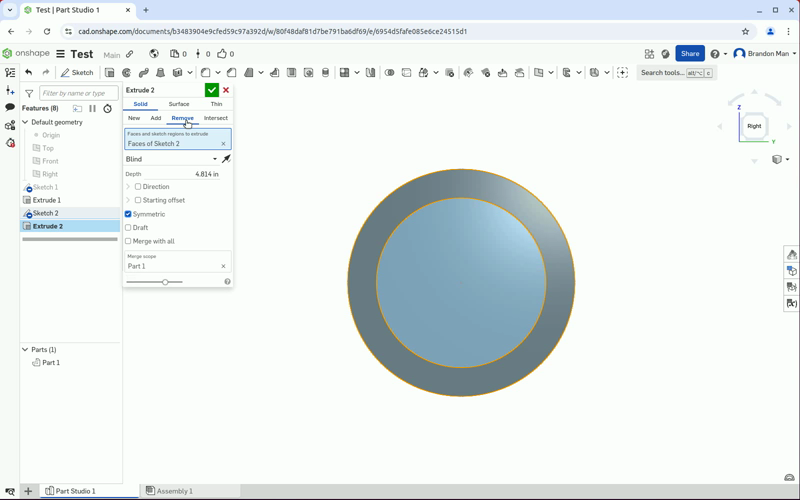
key(tab, 2)
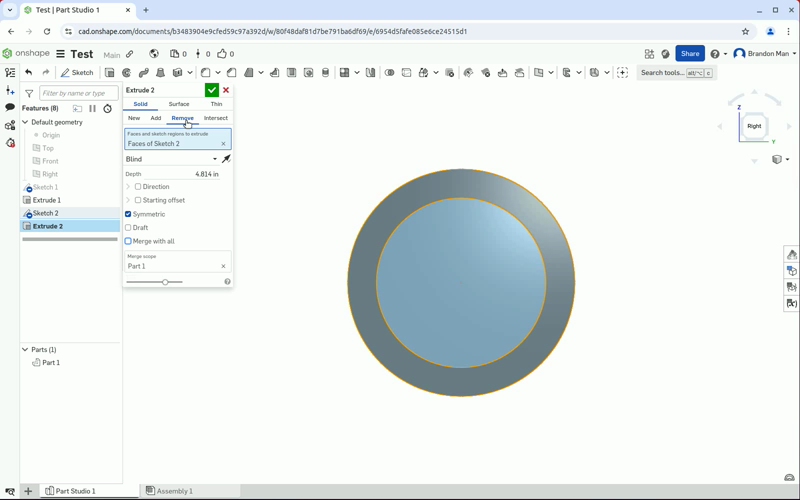
key(space)
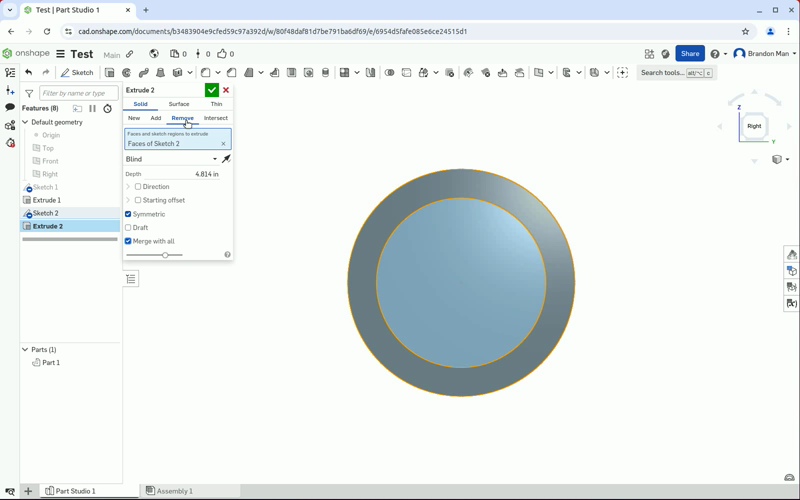
key(enter)
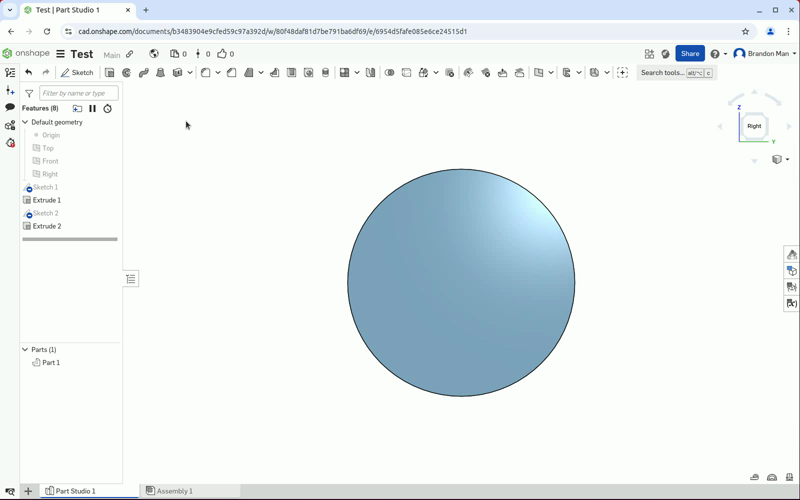
key(shift+h)
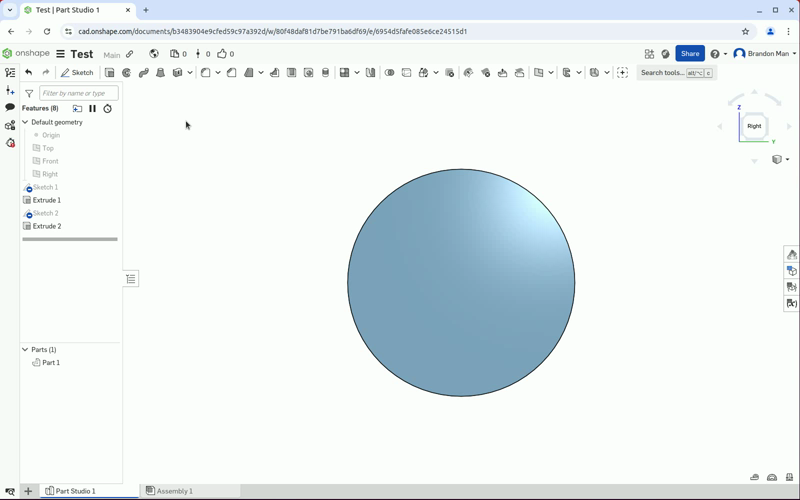
key(shift+h)
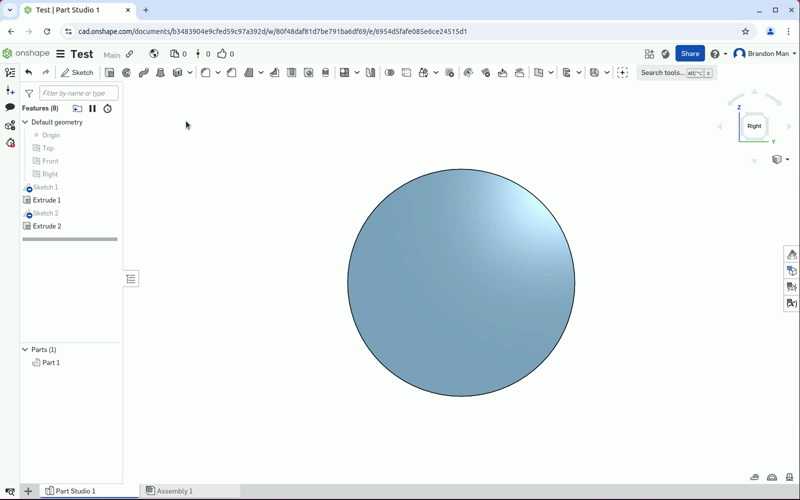
mouse_move(73, 189)
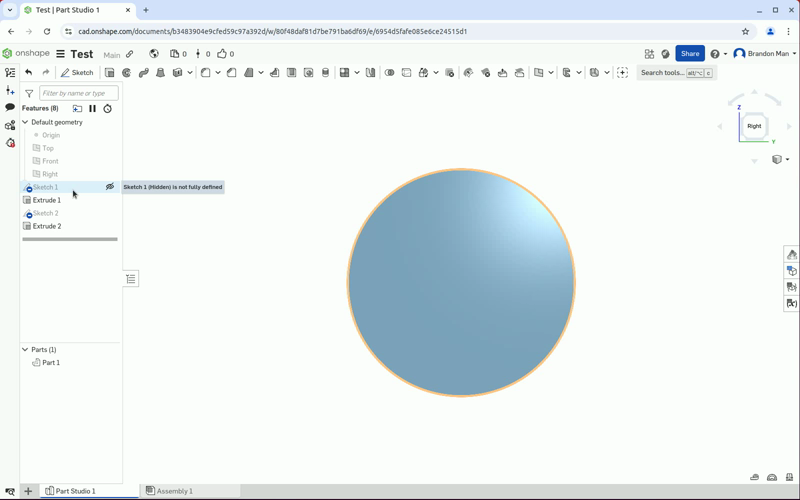
click(73, 189)
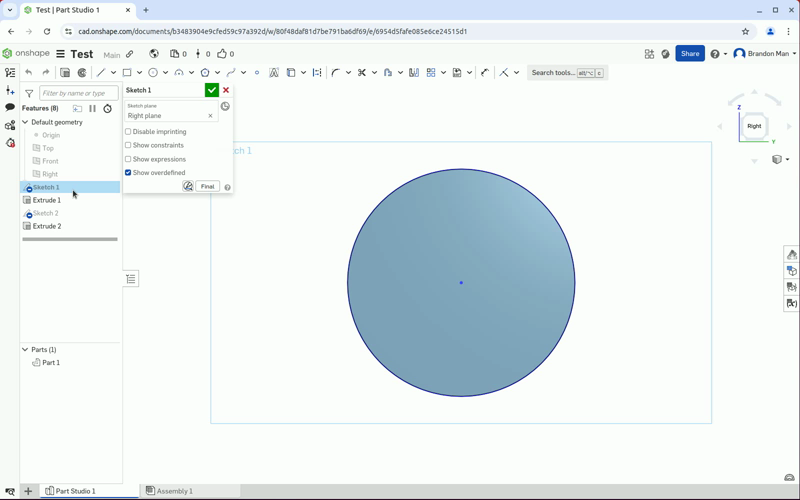
mouse_move(229, 92)
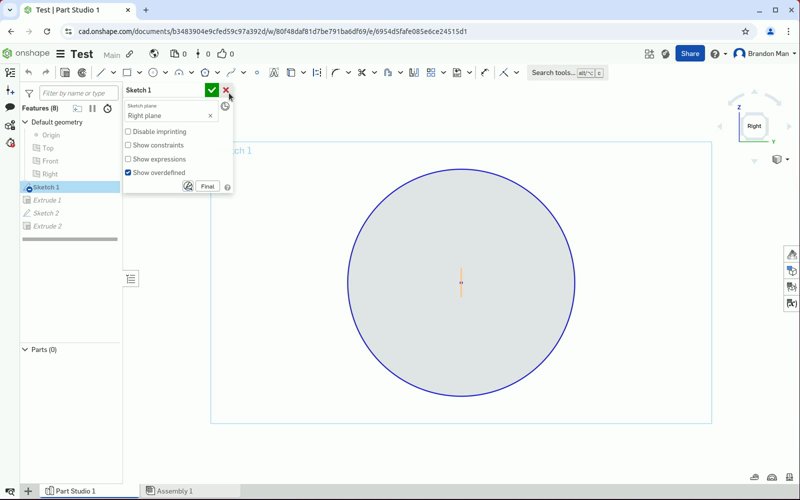
click(229, 92)
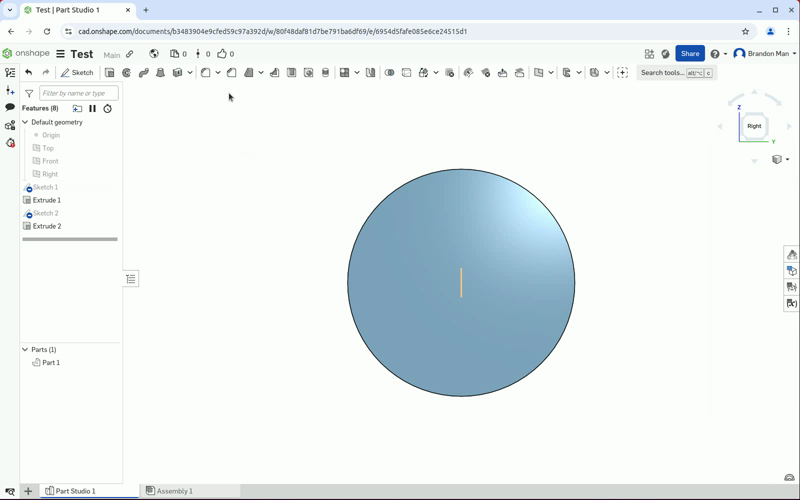
mouse_move(541, 75)
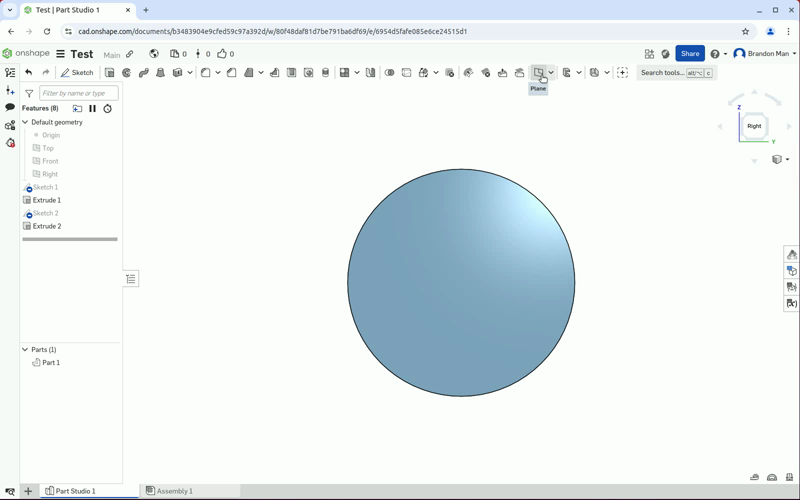
click(541, 75)
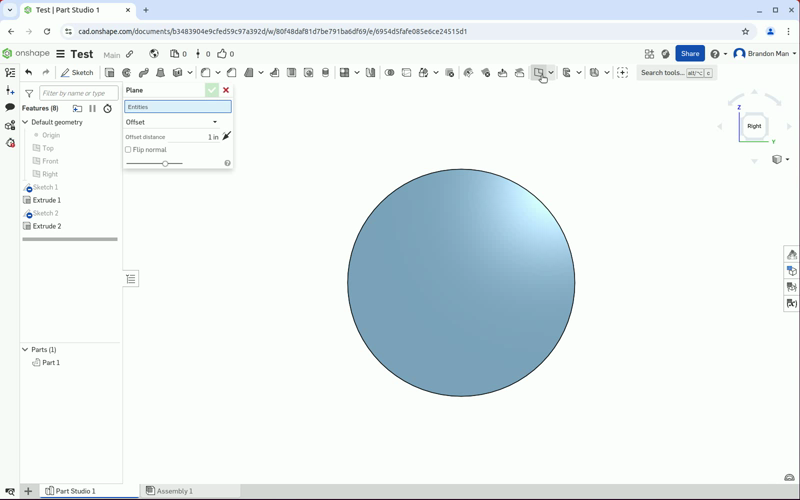
mouse_move(73, 176)
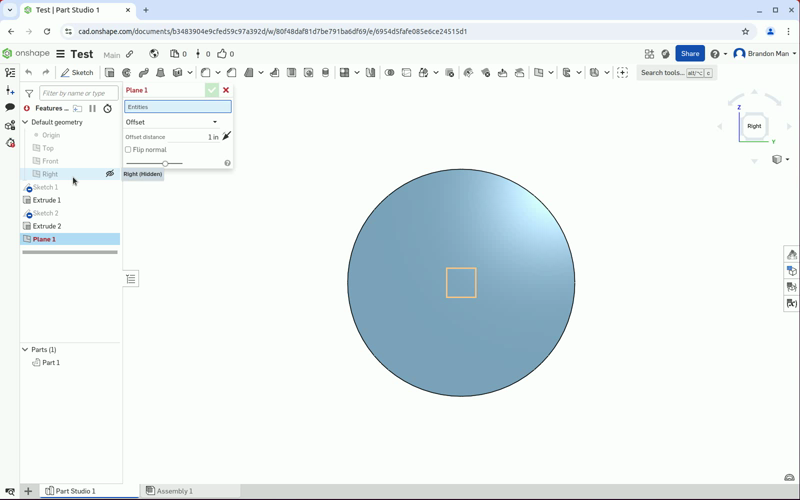
click(73, 176)
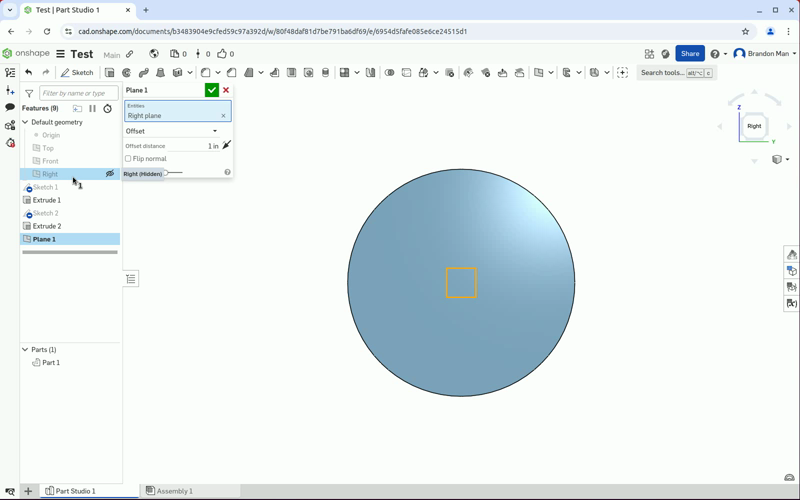
key(tab, 2)
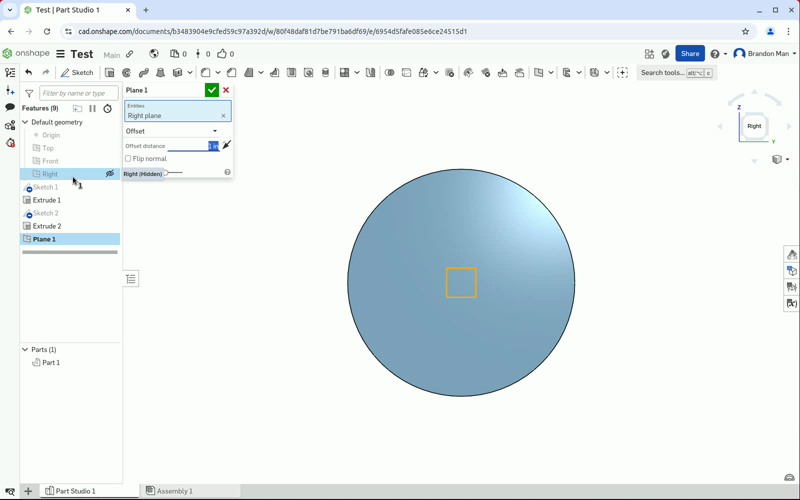
text(5.792)
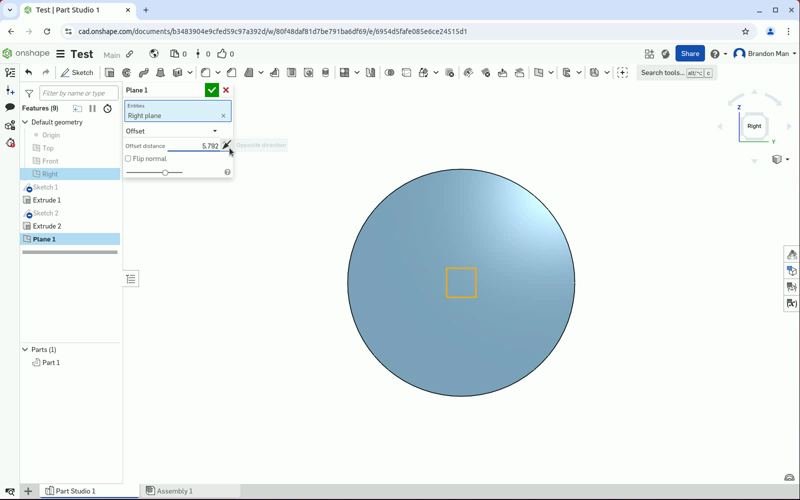
mouse_move(229, 147)
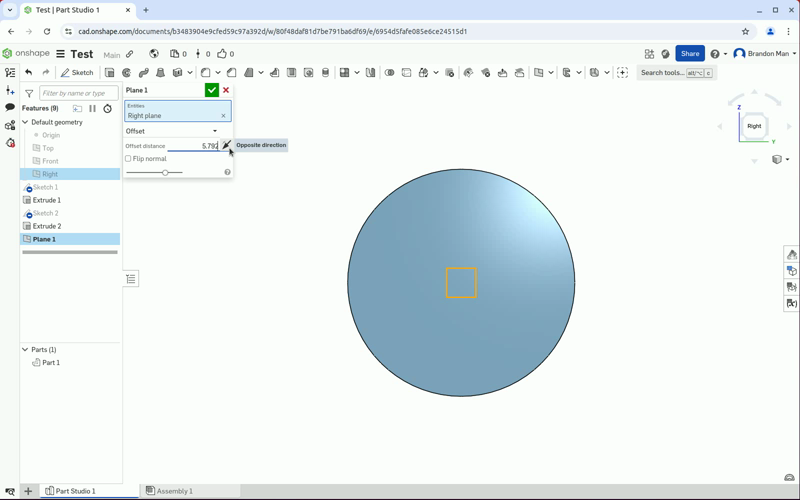
click(229, 147)
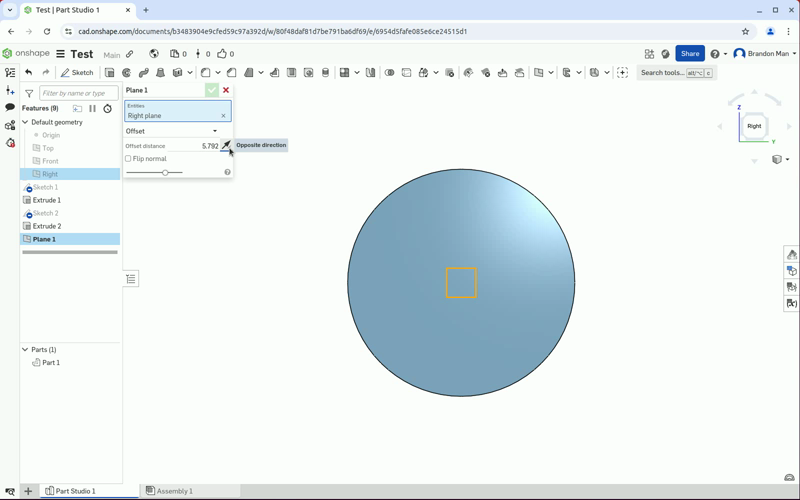
key(enter, 2)
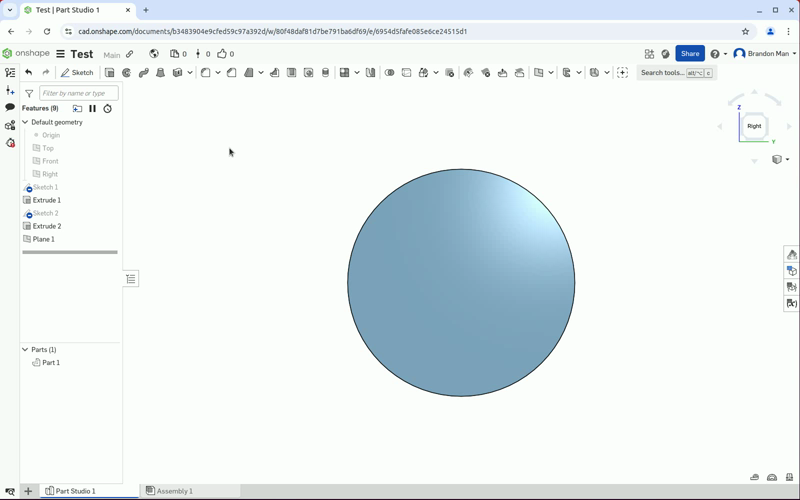
key(shift+s)
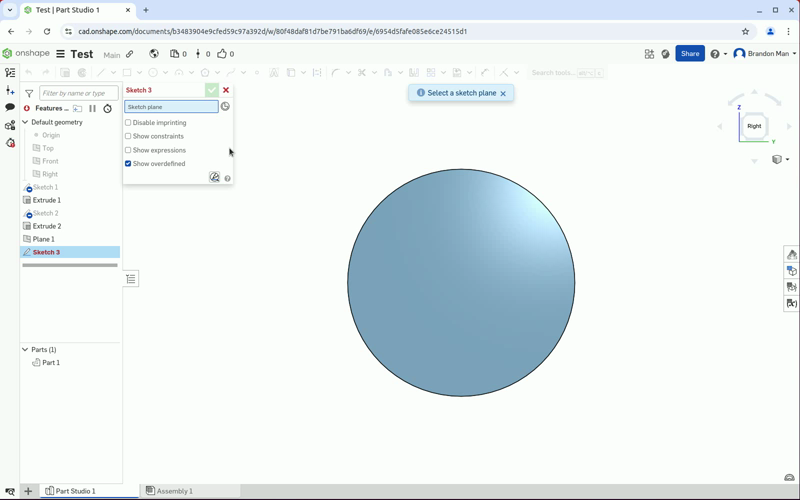
mouse_move(73, 241)
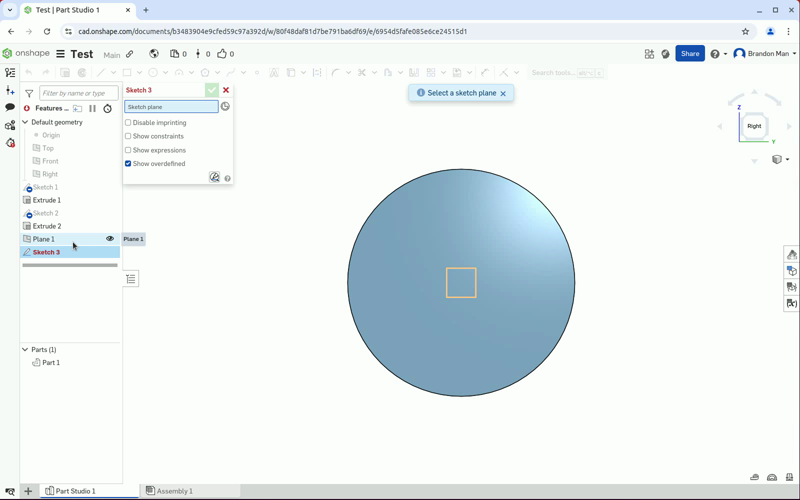
click(73, 241)
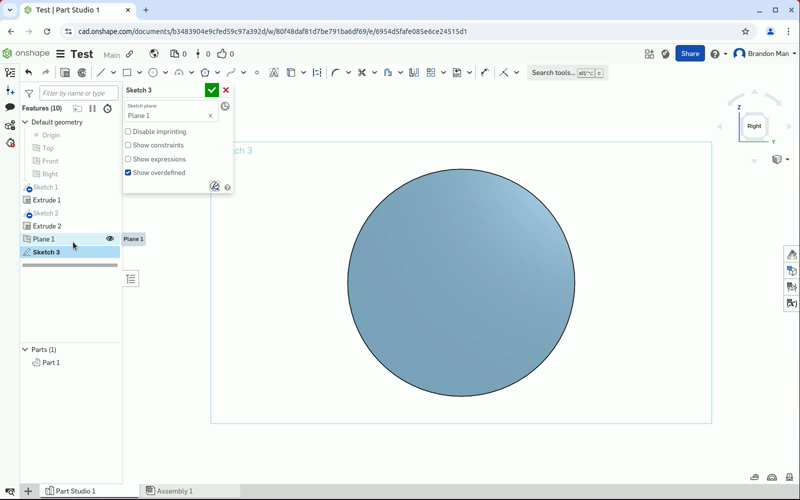
mouse_move(73, 352)
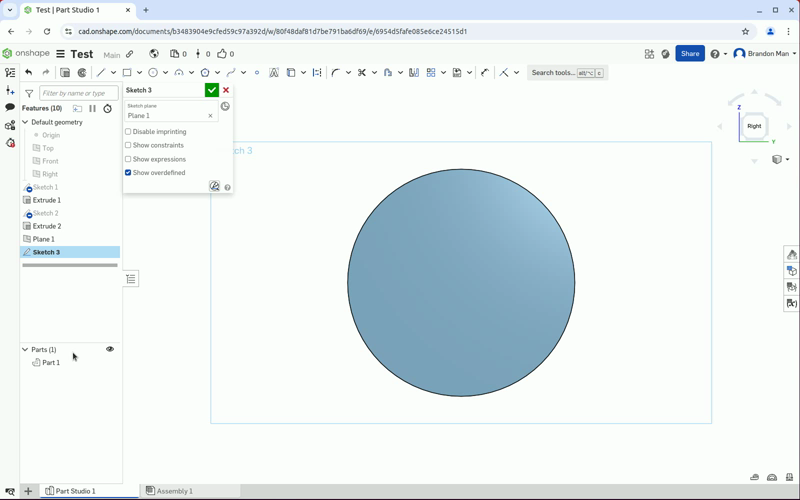
key(y)
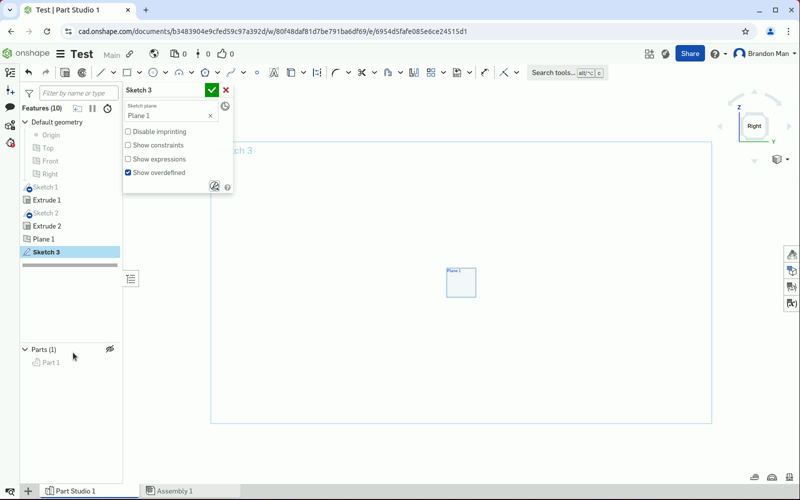
key(c)
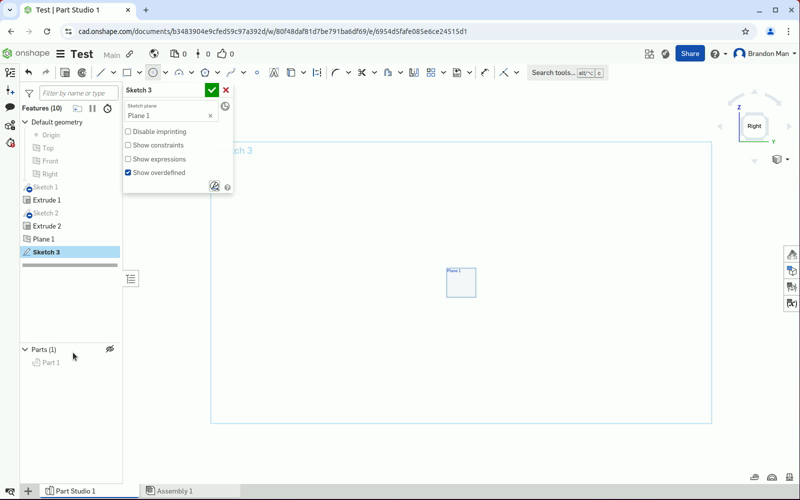
key_down(shift)
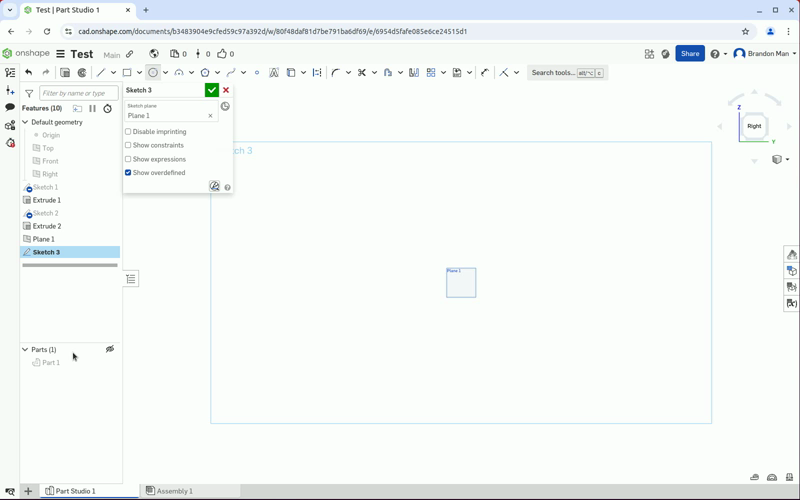
mouse_move(461, 282)
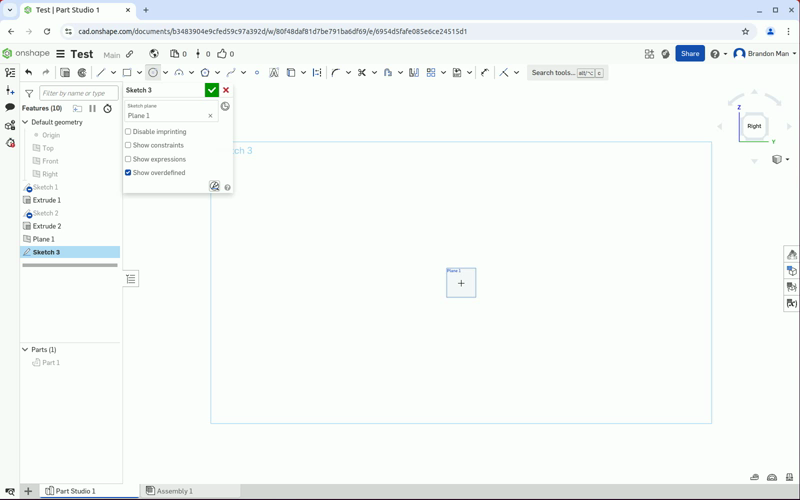
click(461, 282)
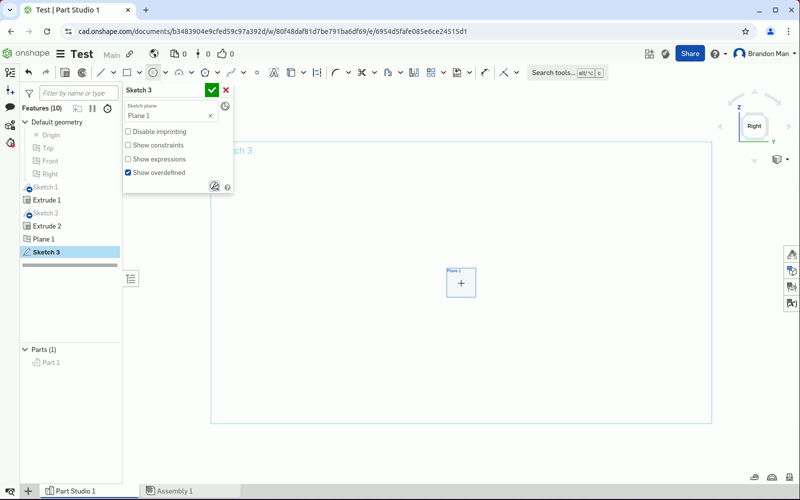
key_up(shift)
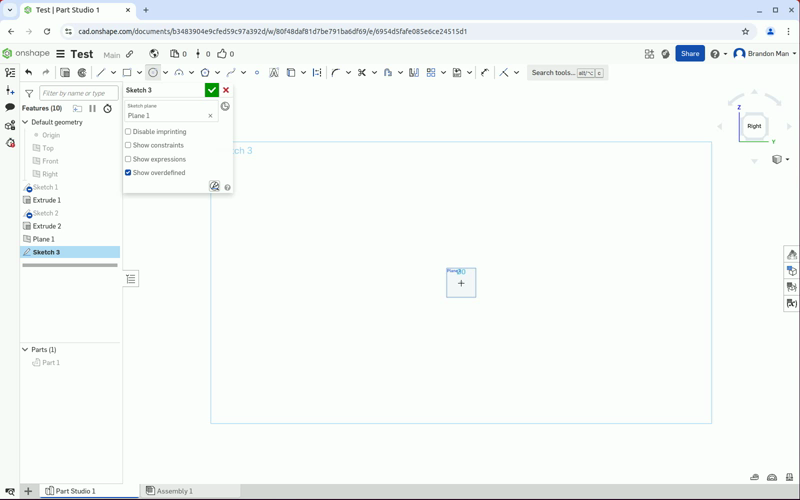
mouse_move(518, 282)
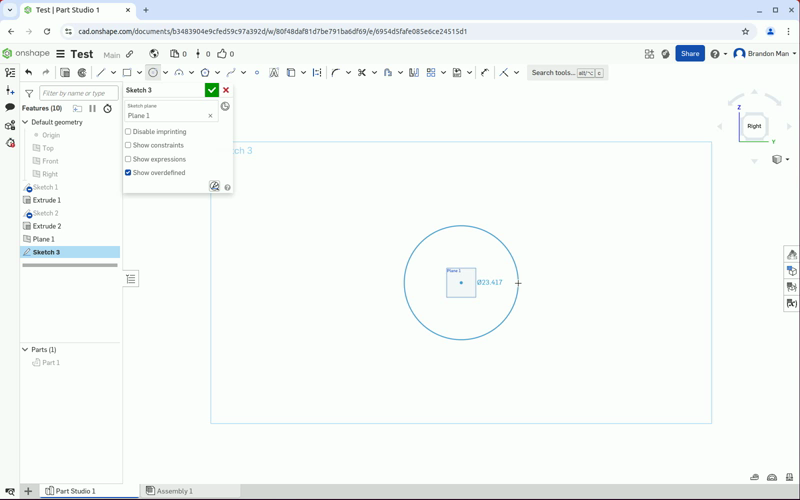
click(518, 282)
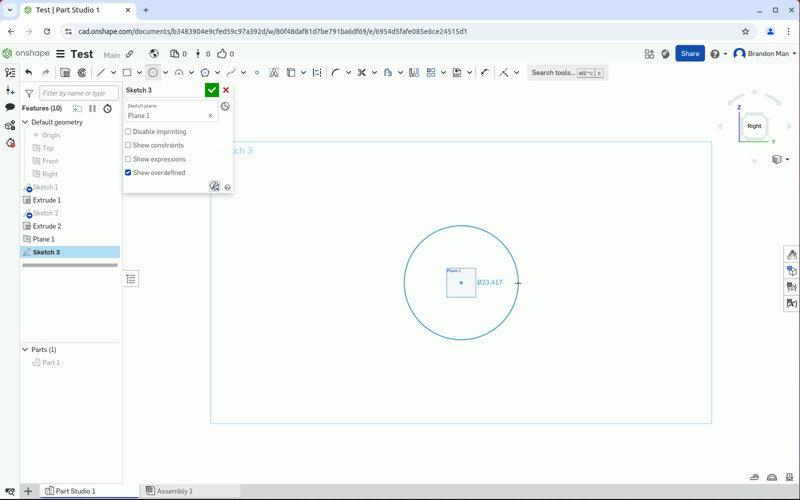
key(esc)
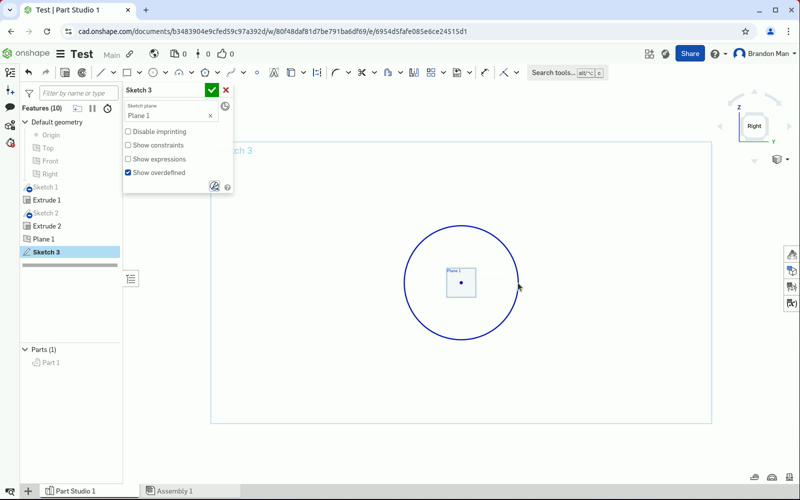
mouse_move(446, 283)
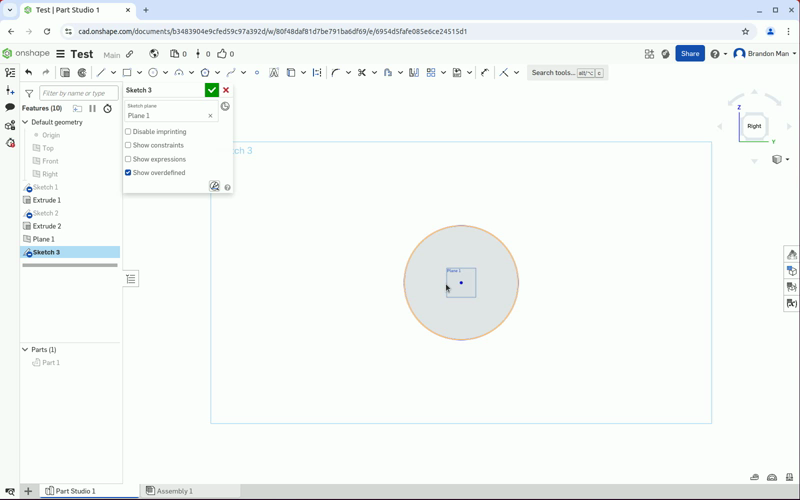
click(446, 283)
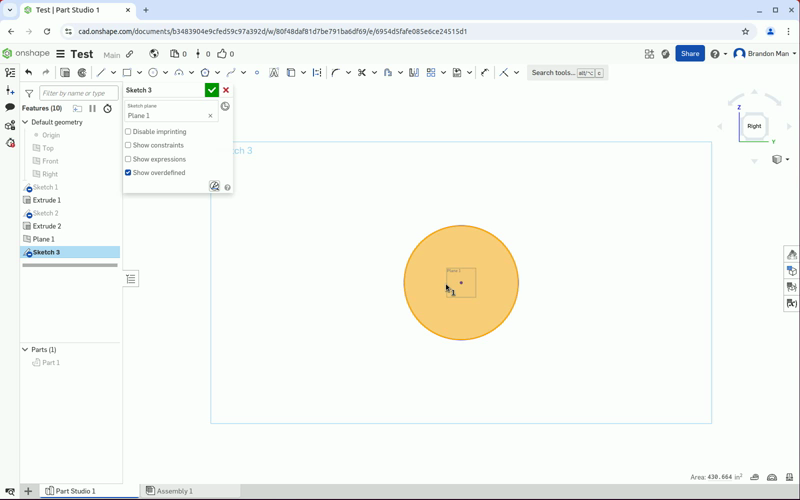
mouse_move(73, 352)
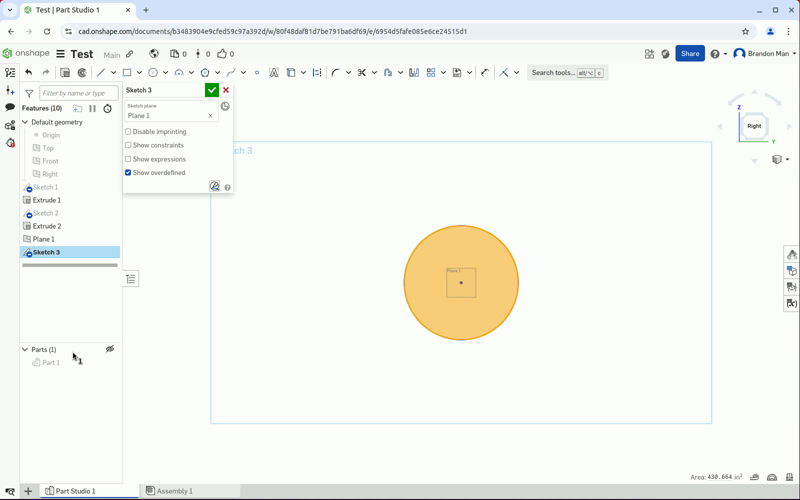
key(shift+y)
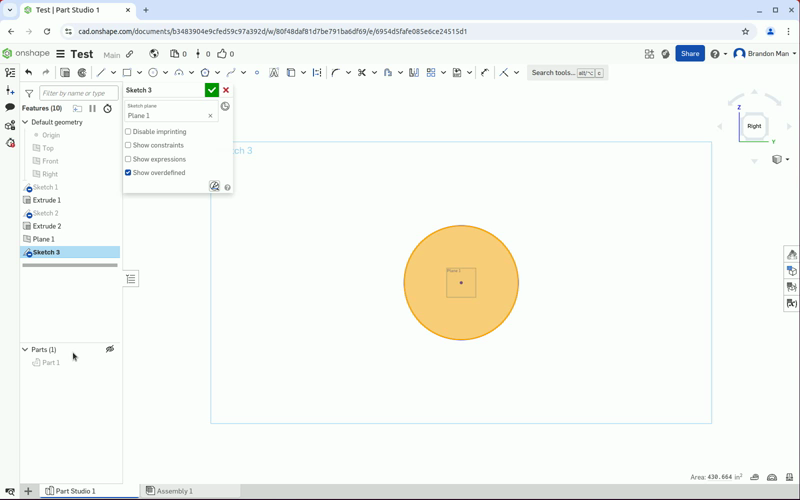
key(shift+e)
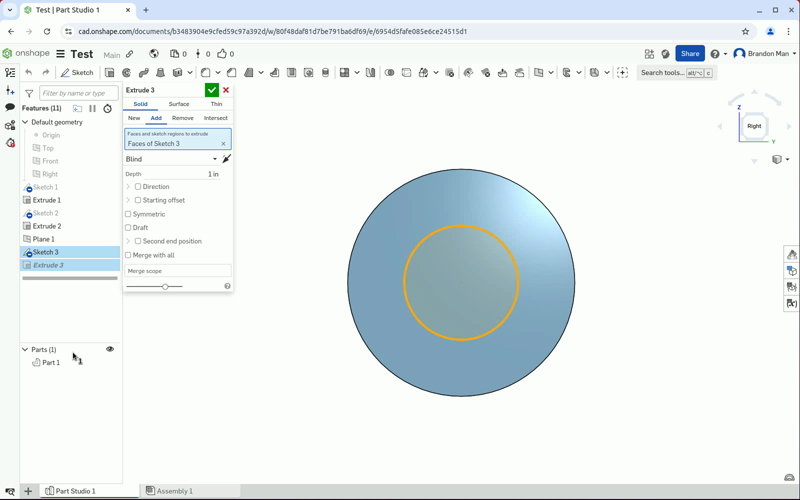
mouse_move(143, 106)
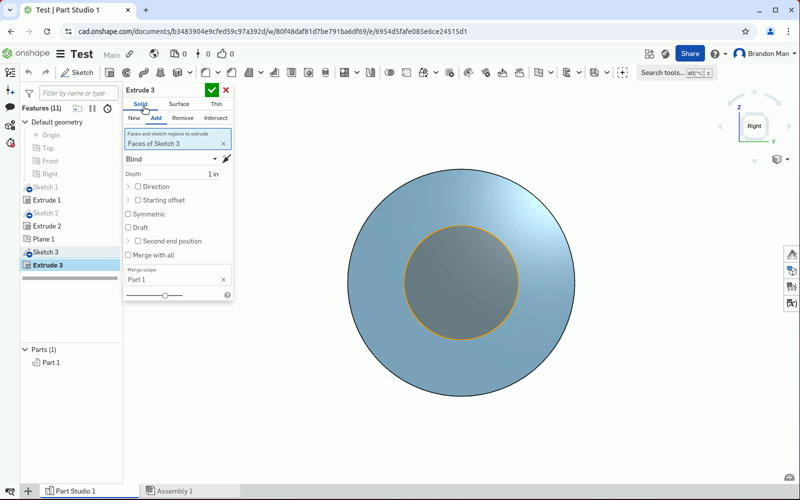
click(143, 106)
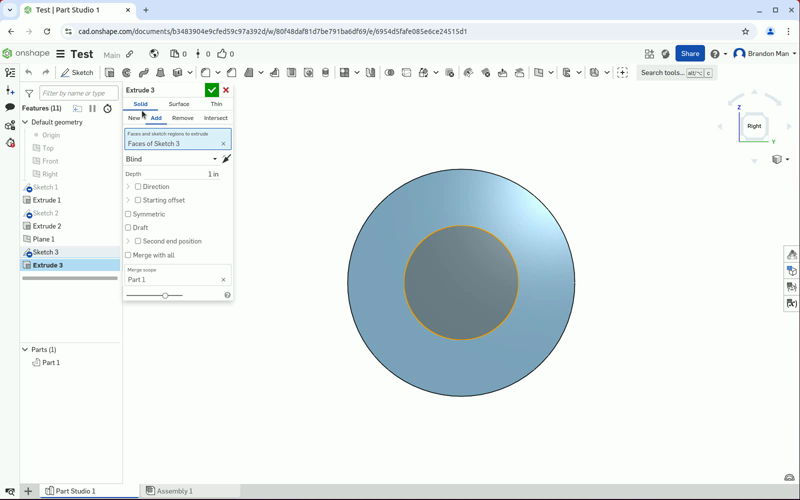
mouse_move(137, 120)
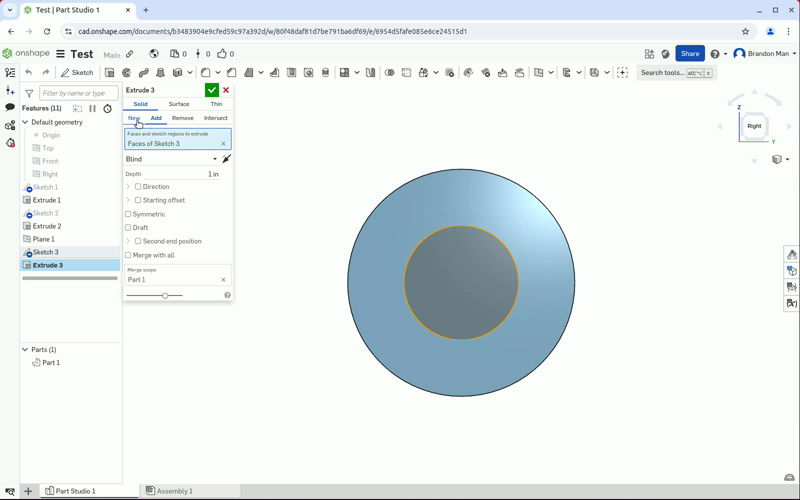
click(137, 120)
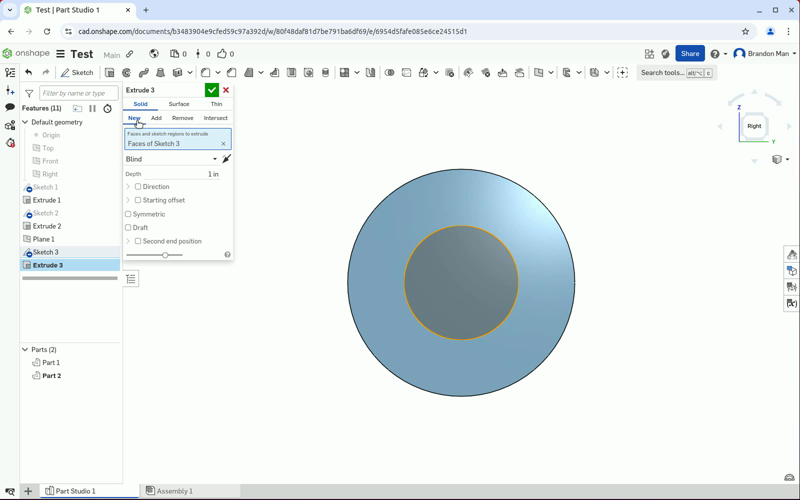
key(tab, 4)
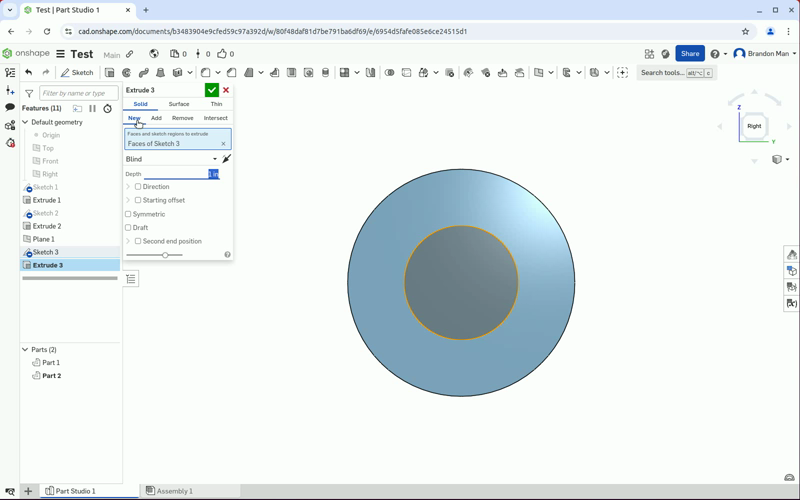
text(11.554)
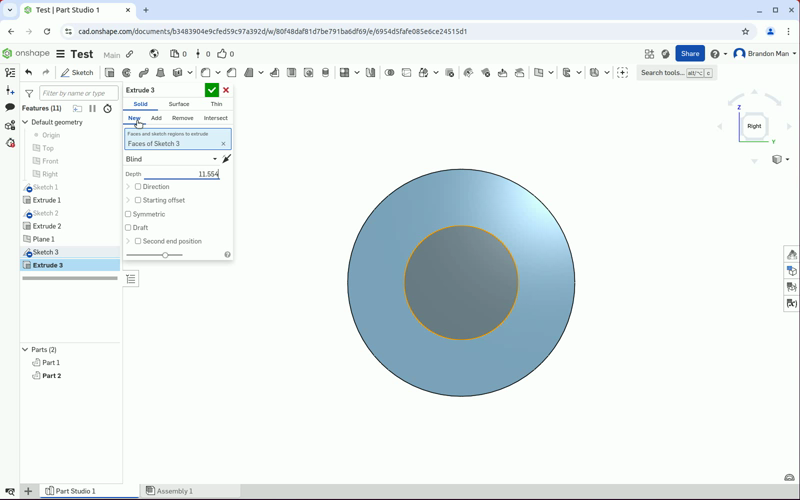
key(enter)
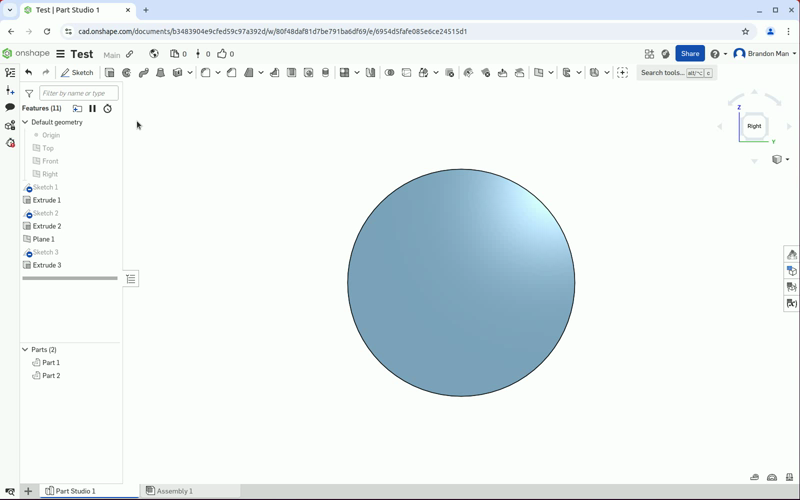
key(shift+h)
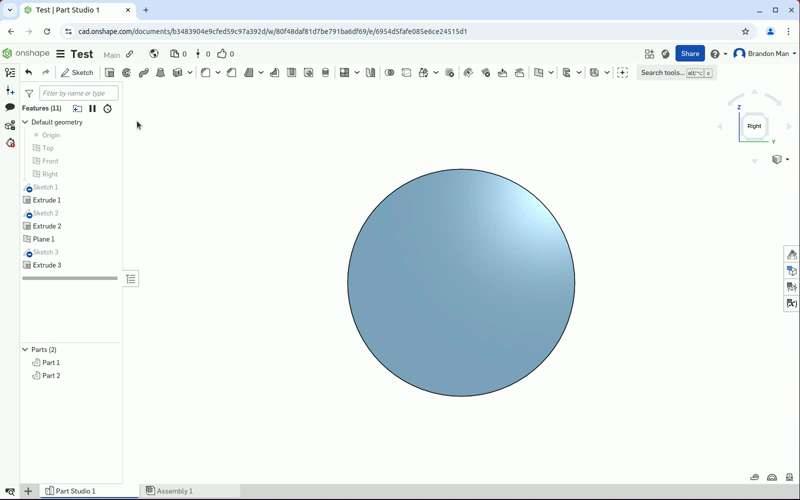
key(shift+h)
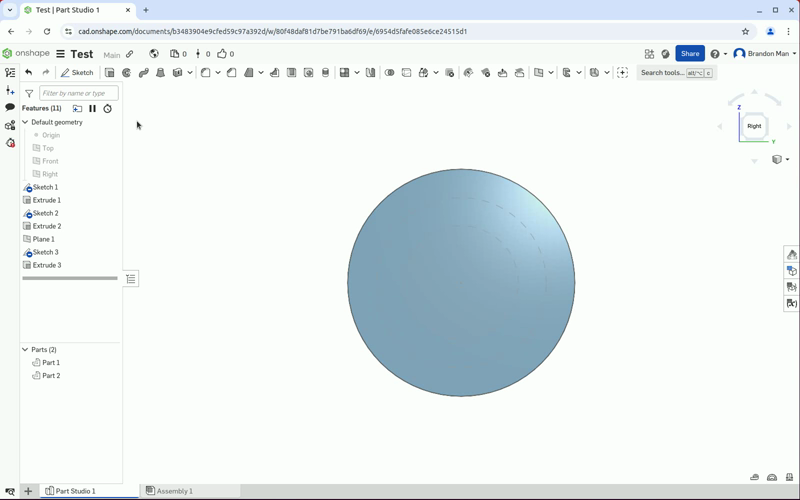
key(shift+7)
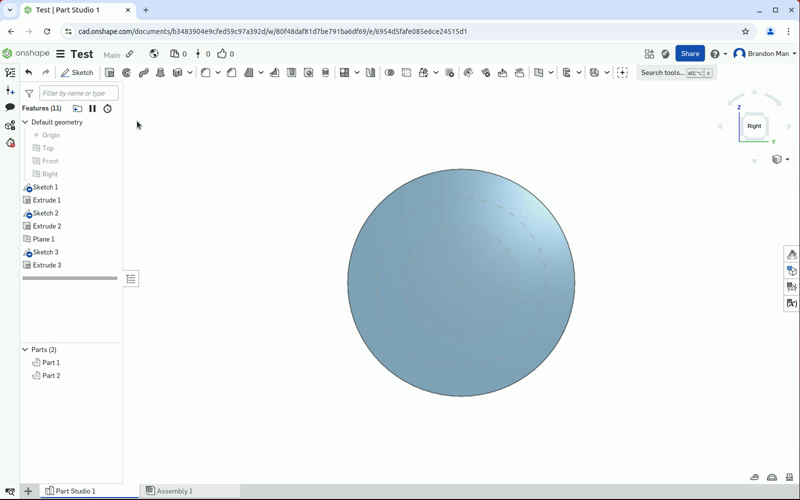
key(right, 2)
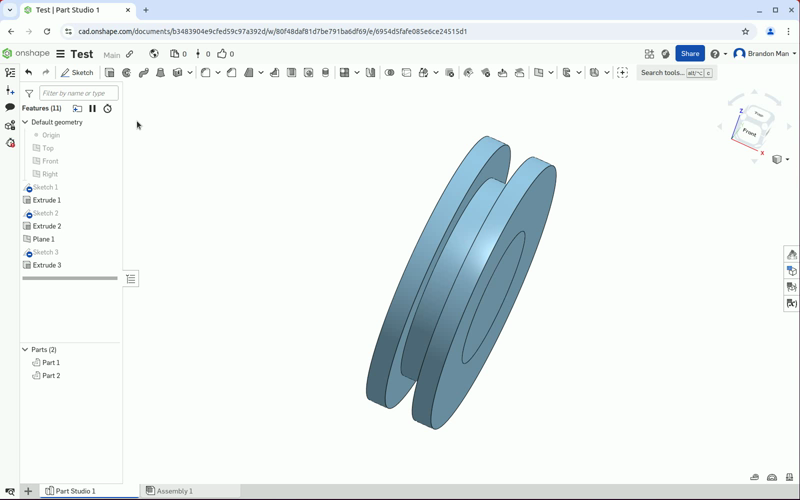
key(down, 2)
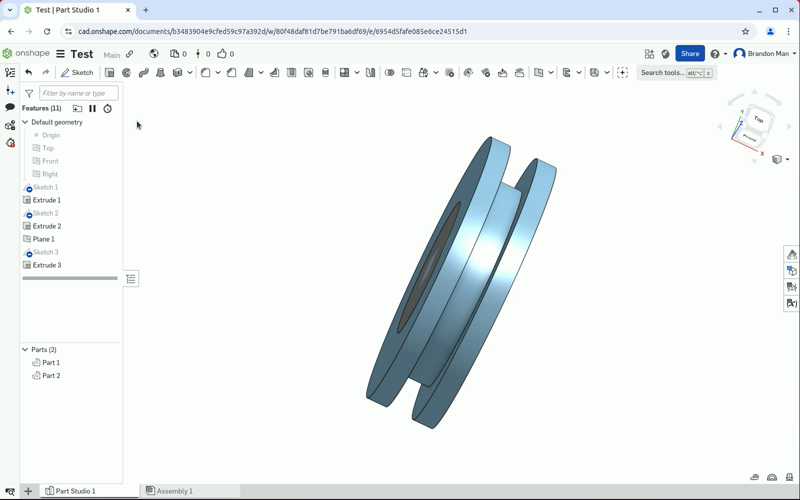
key(up, 2)
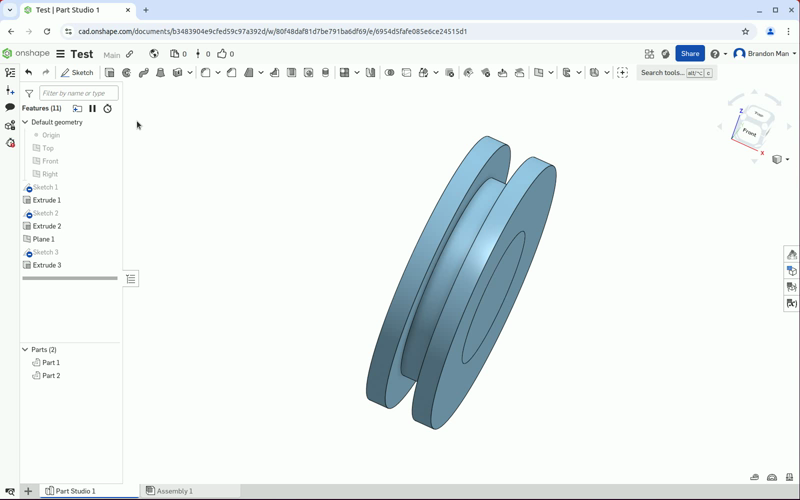
key(left, 2)
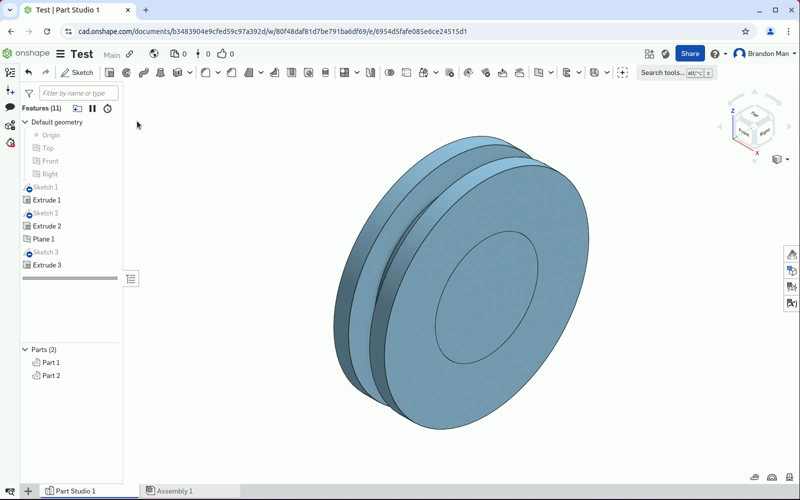
mouse_move(73, 189)
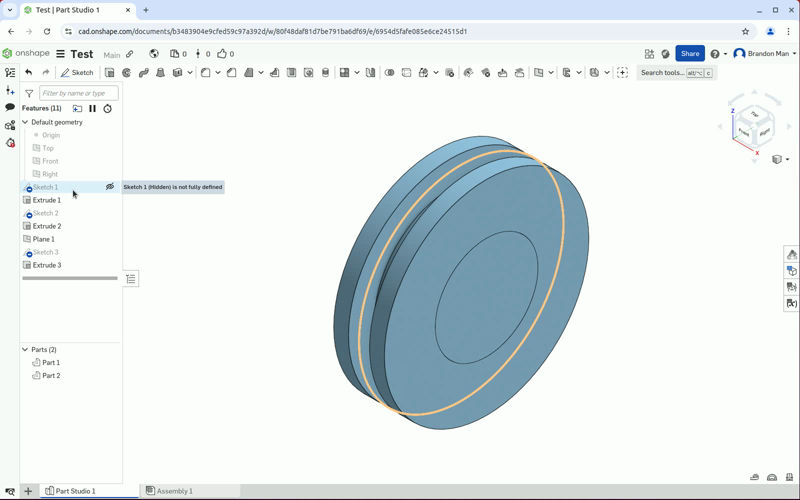
click(73, 189)